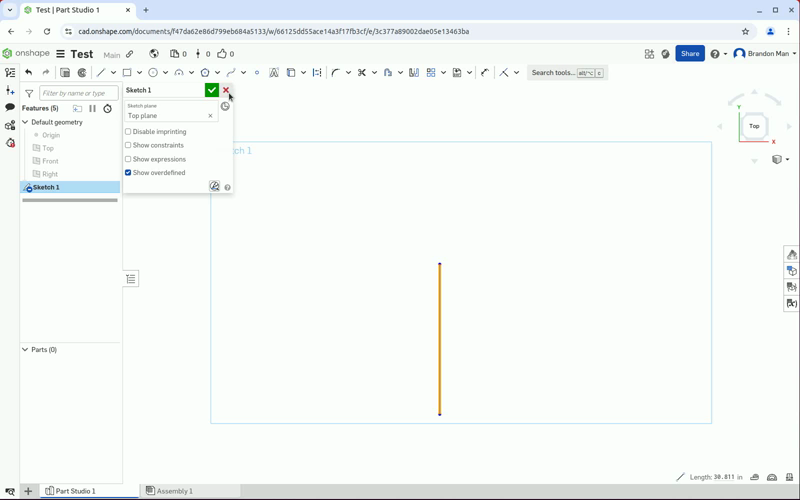
key(shift+h)
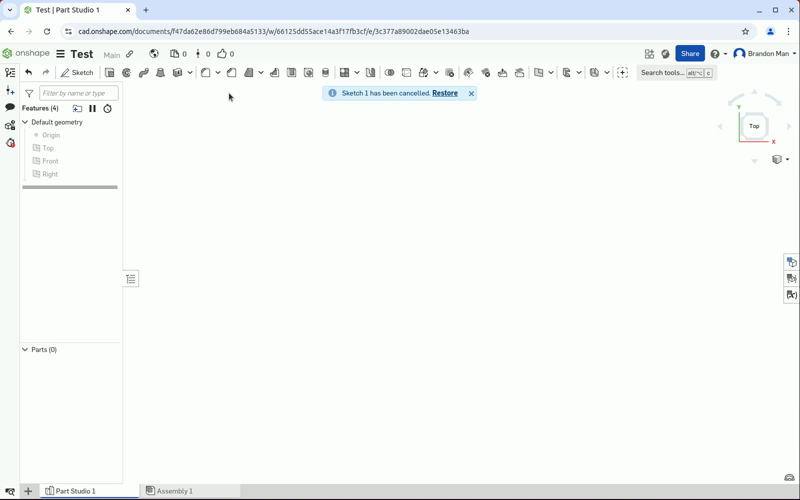
mouse_move(73, 352)
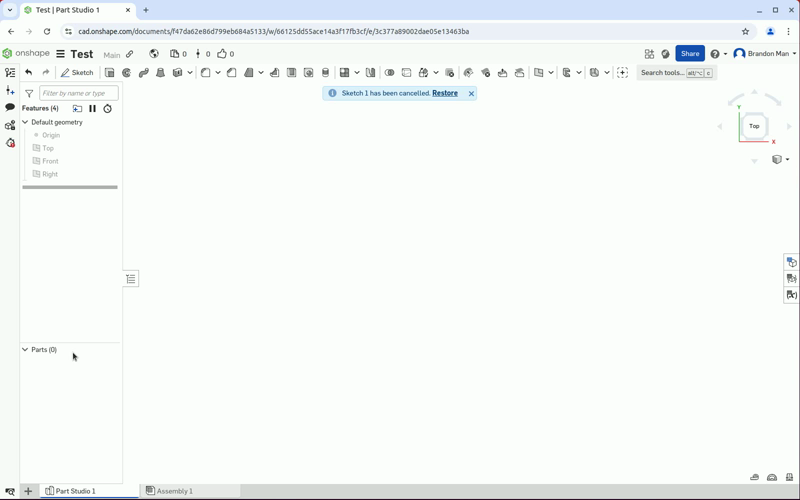
key(y)
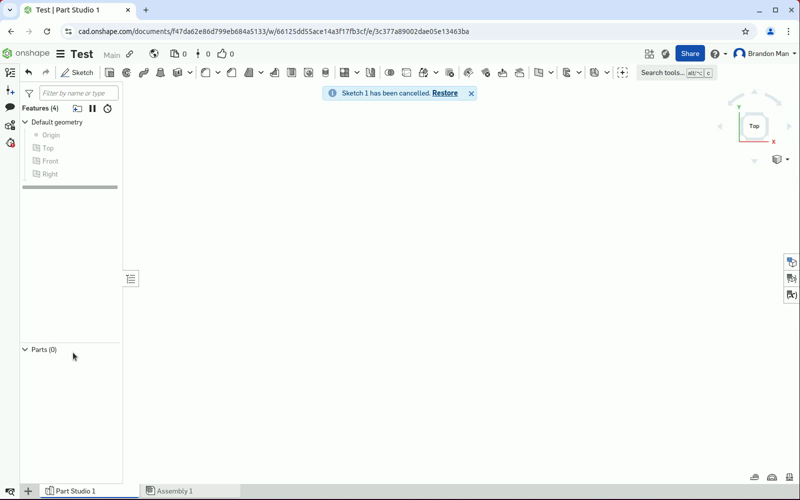
key(shift+p)
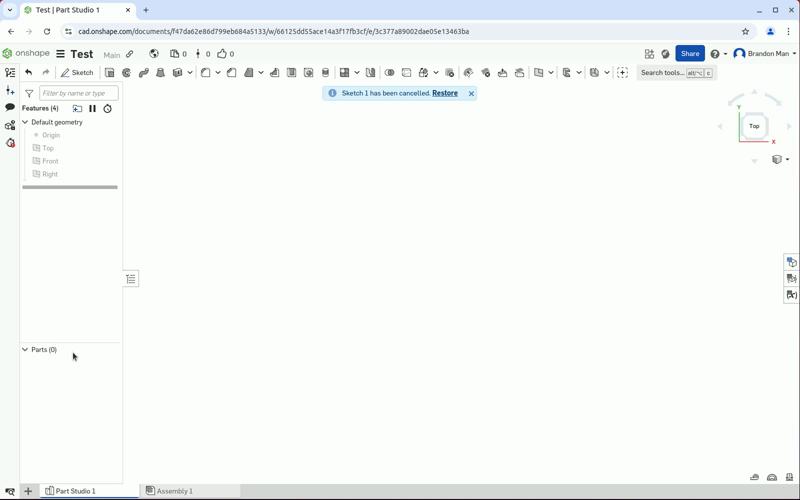
key(space)
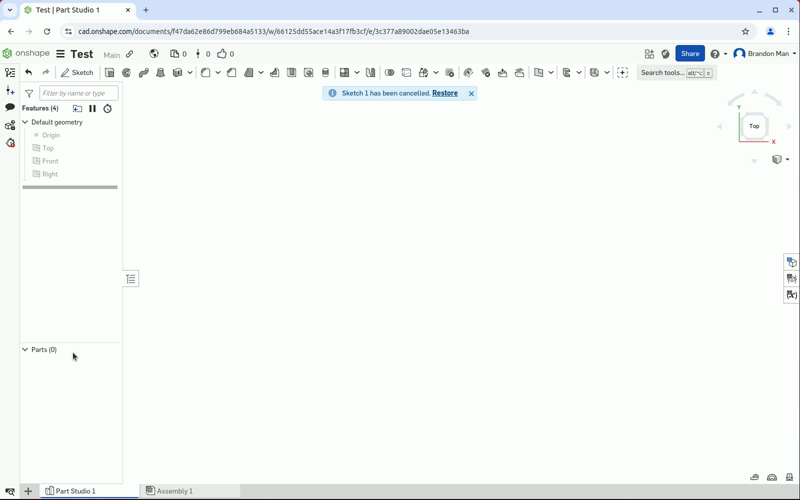
key_down(shift)
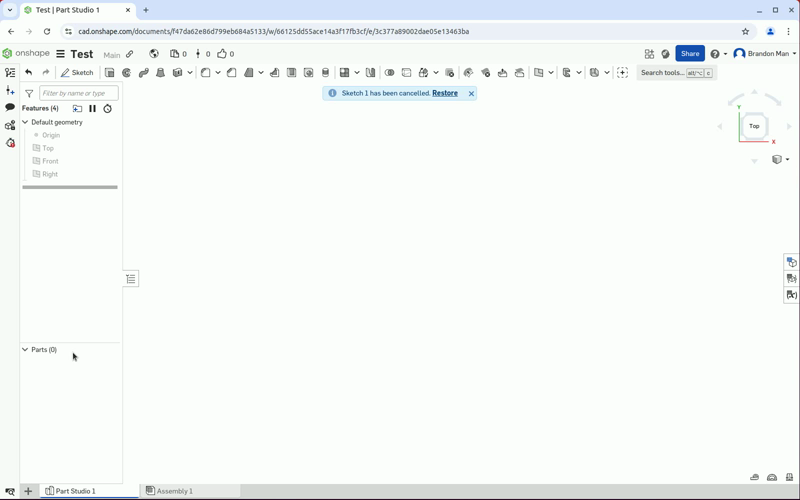
key(up)
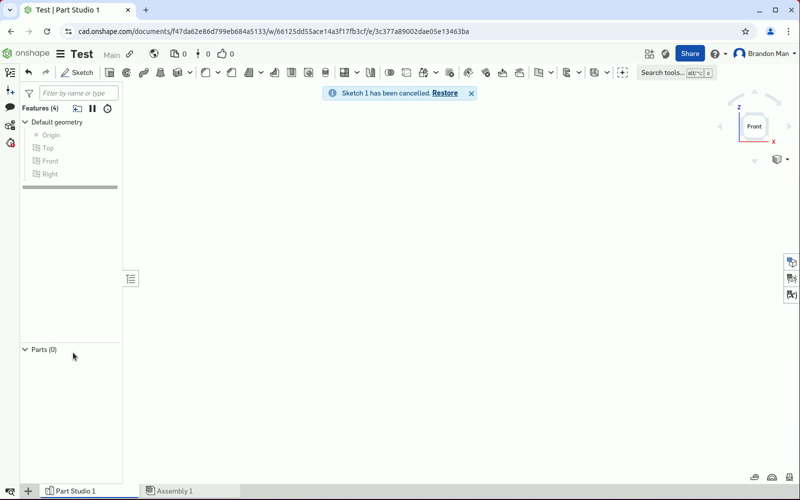
key_up(shift)
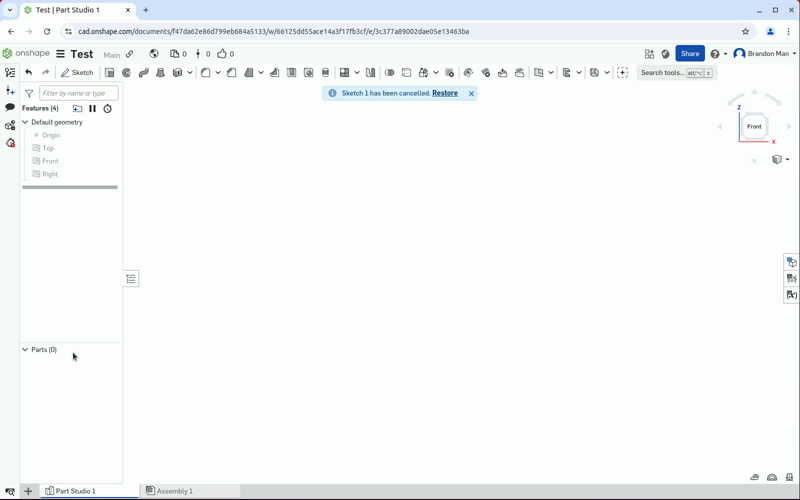
mouse_move(73, 352)
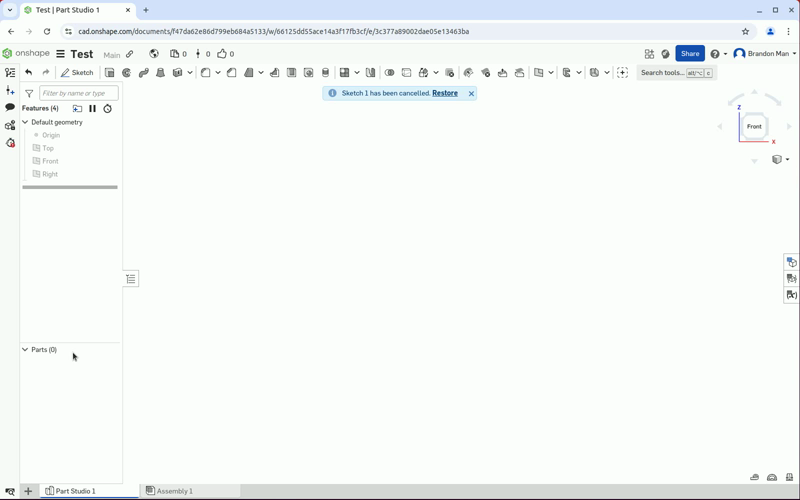
key(shift+y)
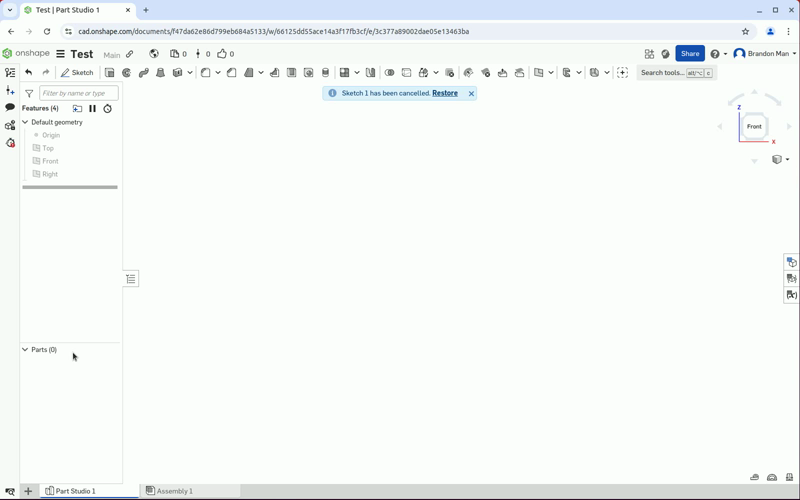
key(shift+s)
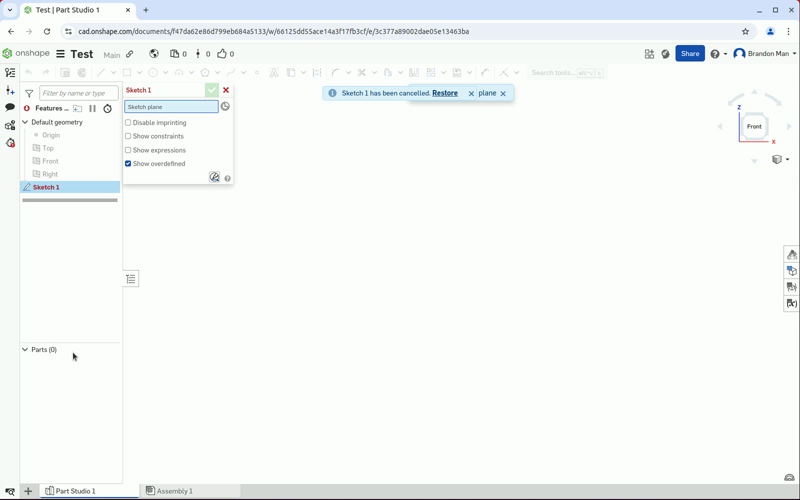
mouse_move(73, 163)
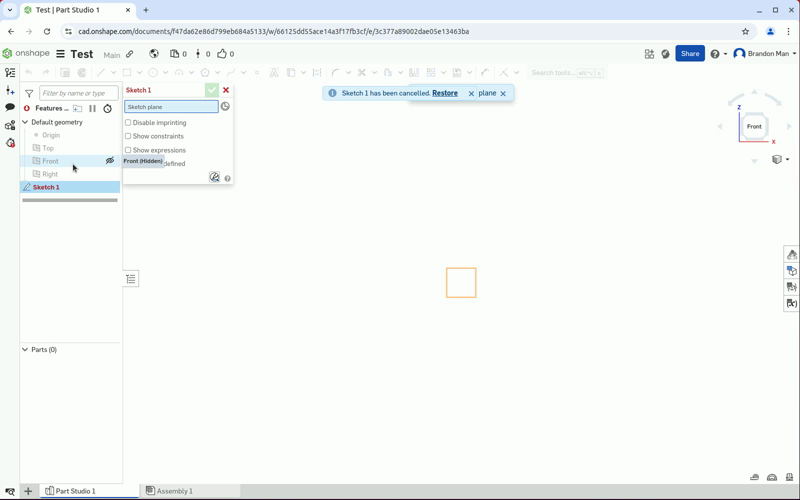
click(73, 163)
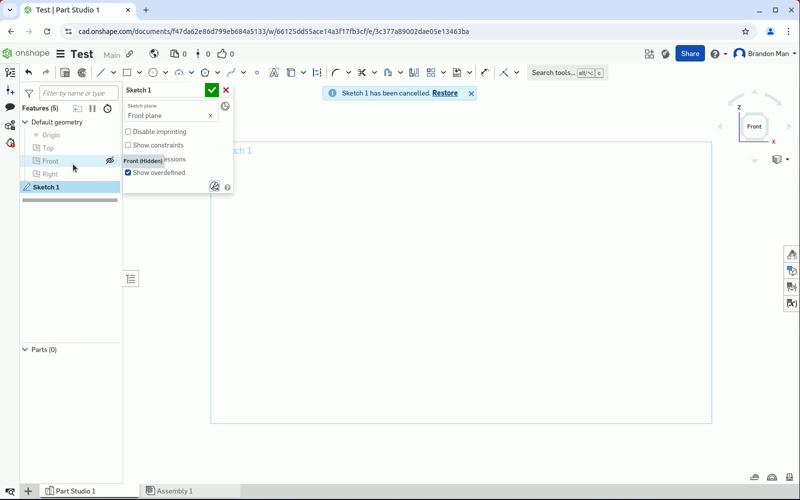
mouse_move(73, 352)
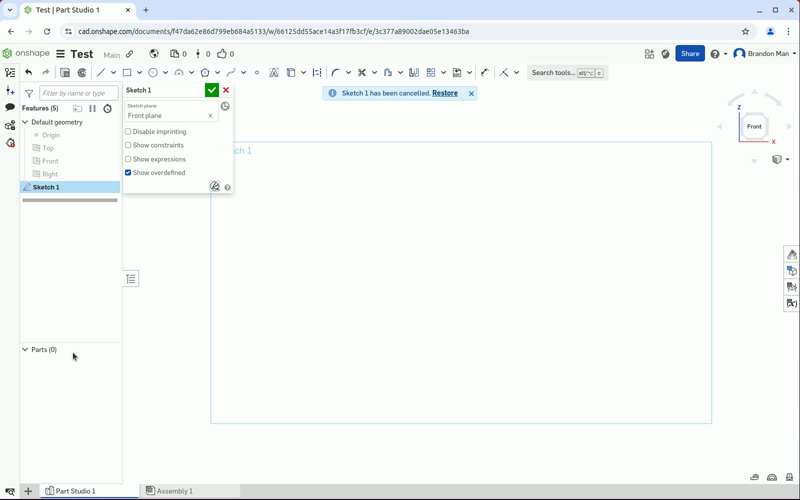
key(y)
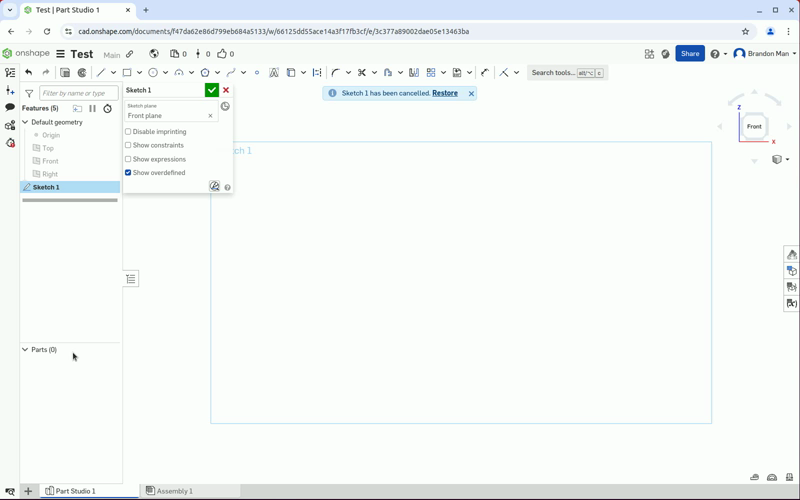
key(l)
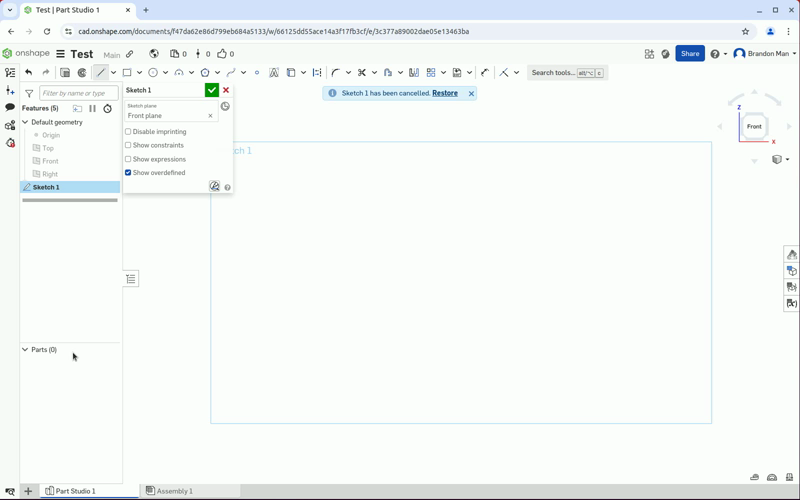
key_down(shift)
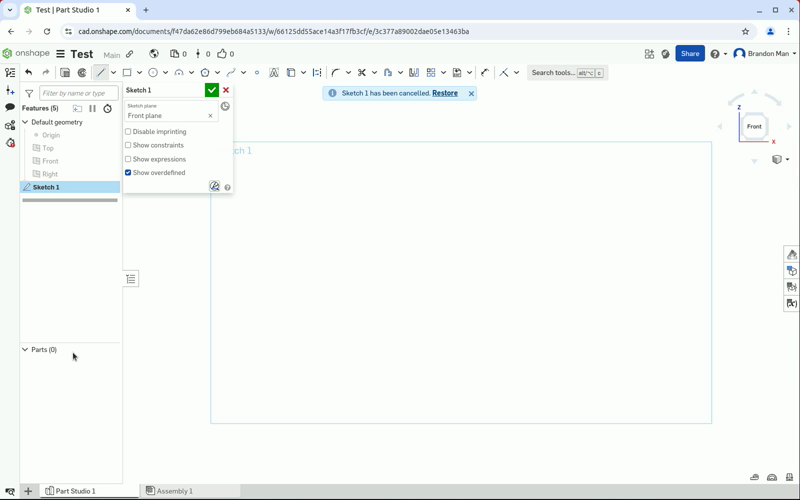
mouse_move(460, 282)
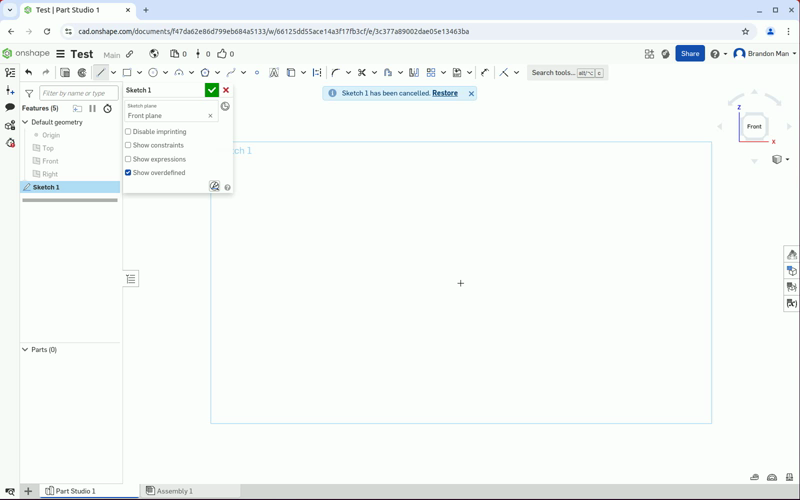
click(460, 282)
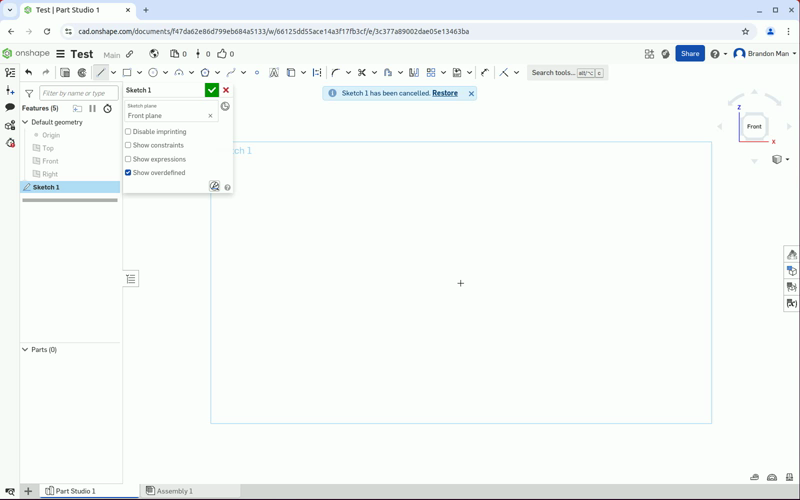
key_up(shift)
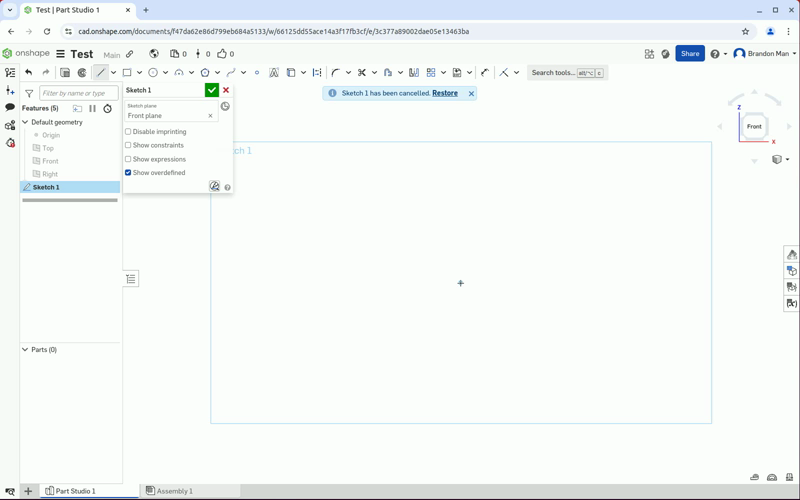
key_down(shift)
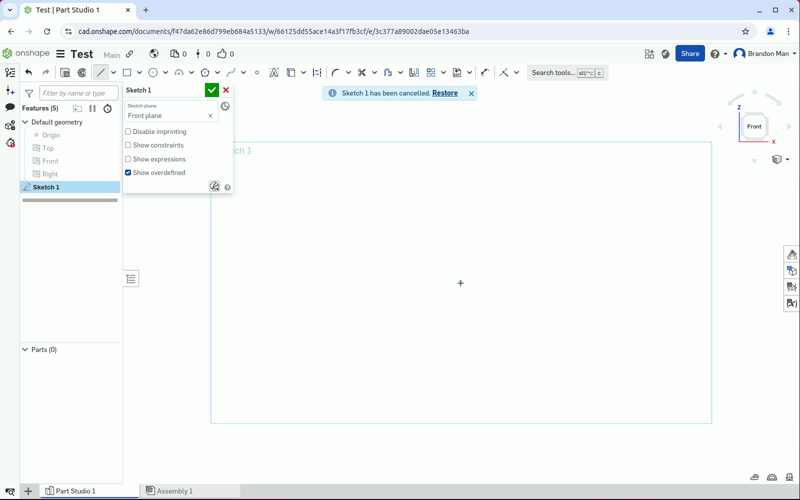
mouse_move(490, 282)
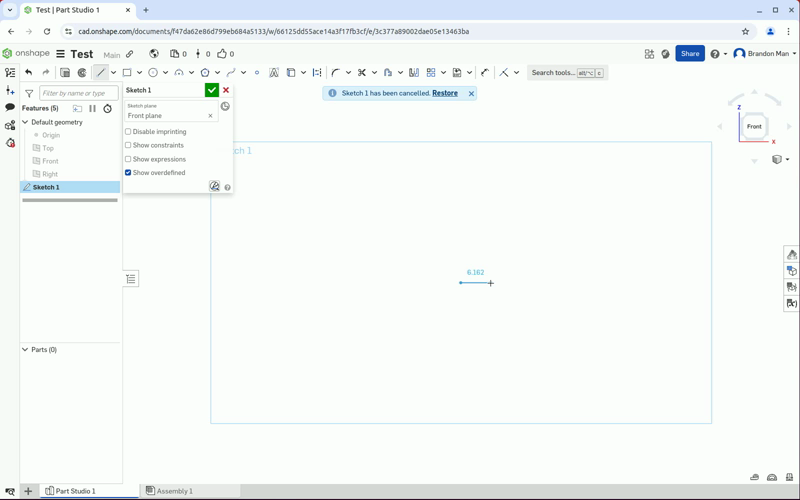
mouse_move(470, 282)
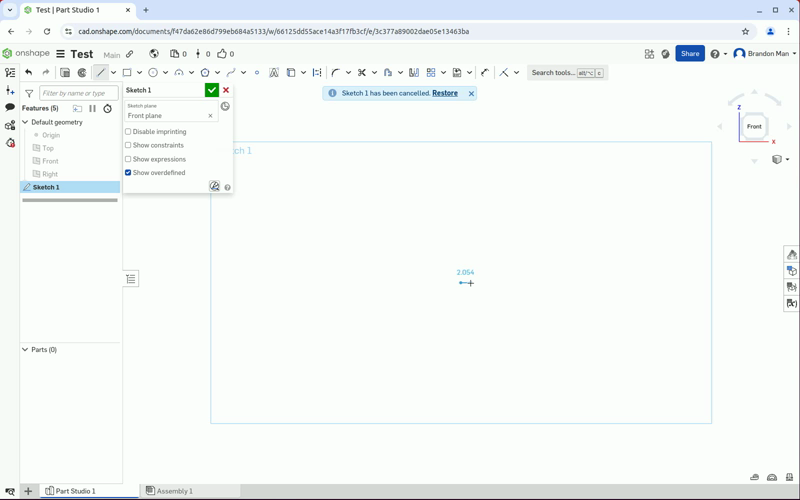
click(470, 282)
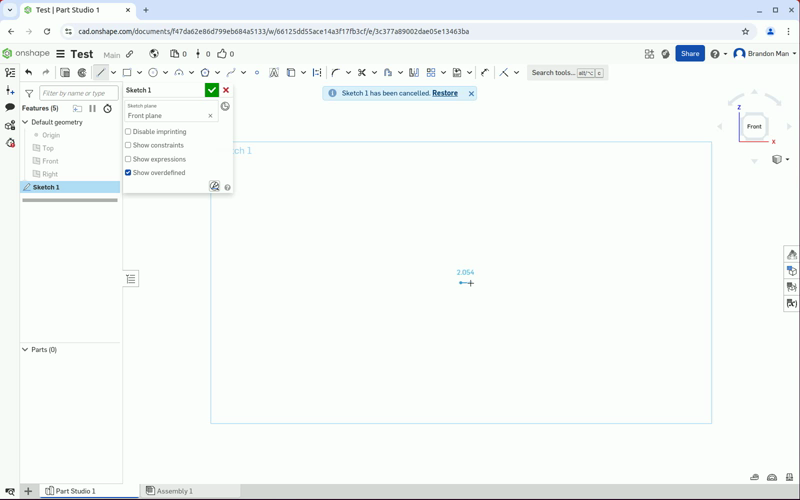
key_up(shift)
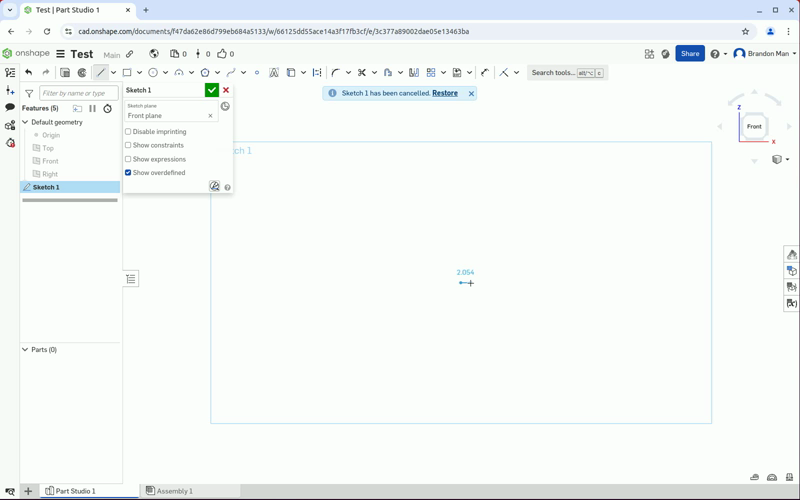
key_down(shift)
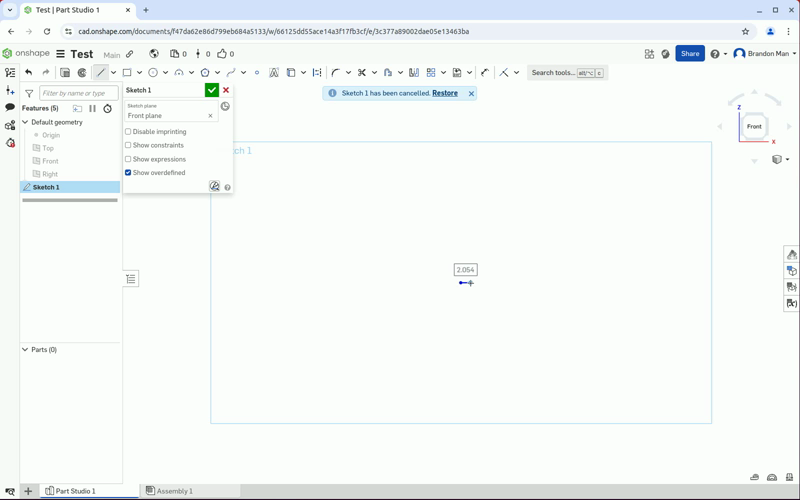
mouse_move(501, 282)
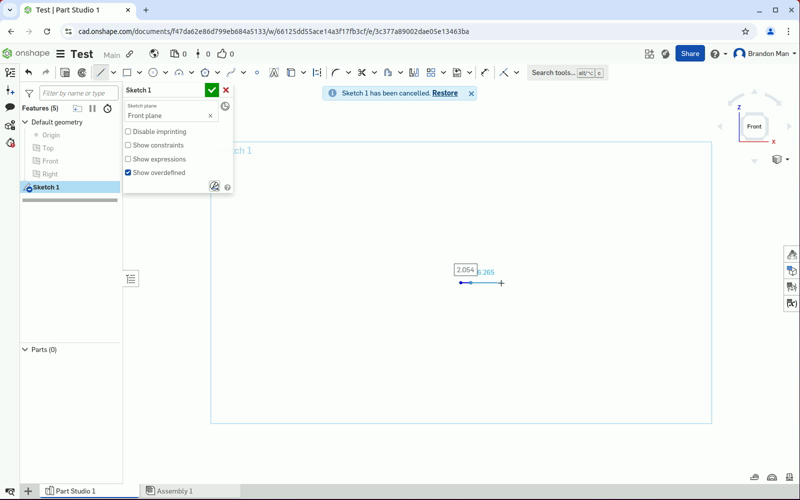
mouse_move(470, 253)
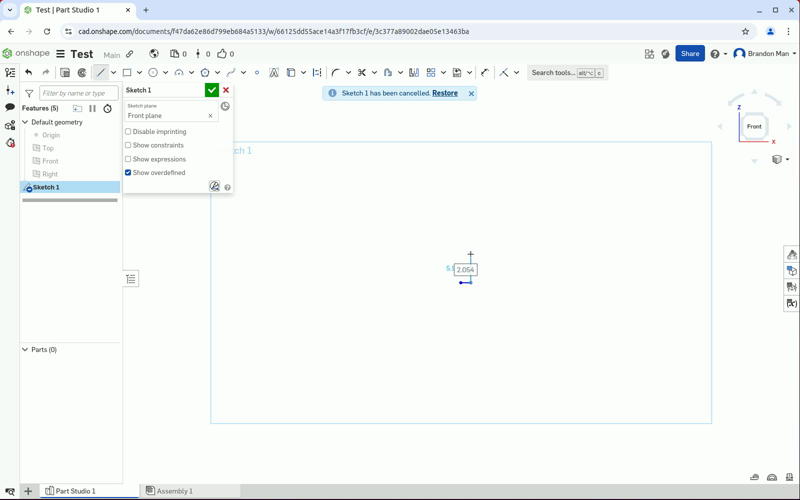
click(470, 253)
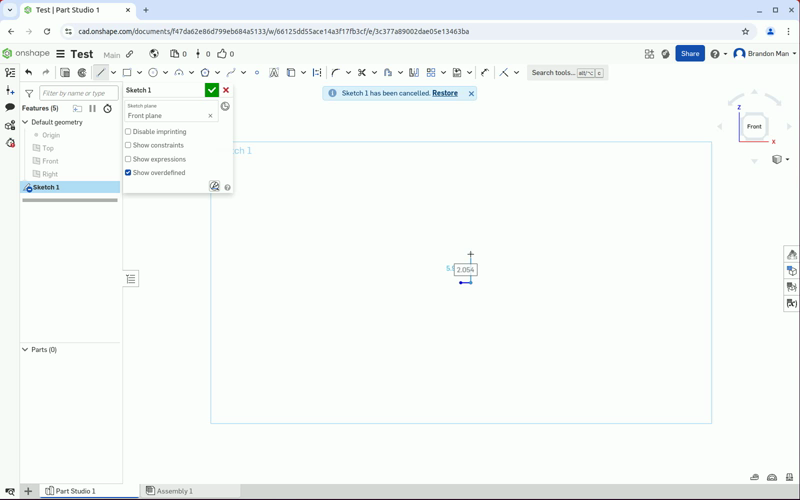
key_up(shift)
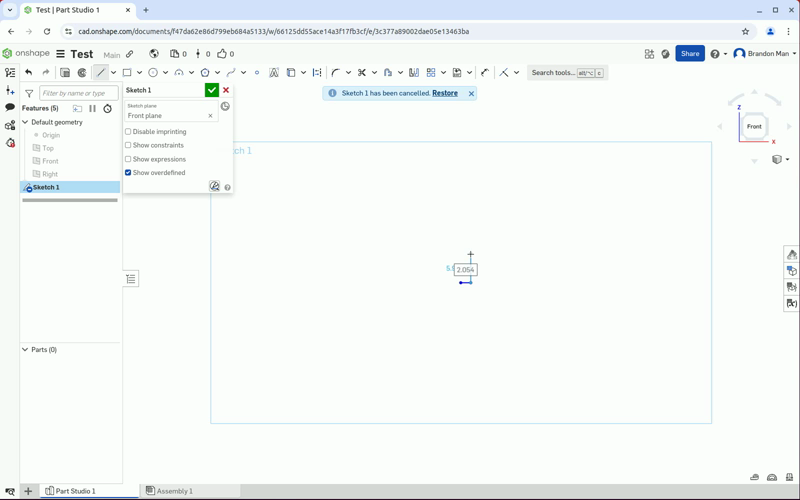
key_down(shift)
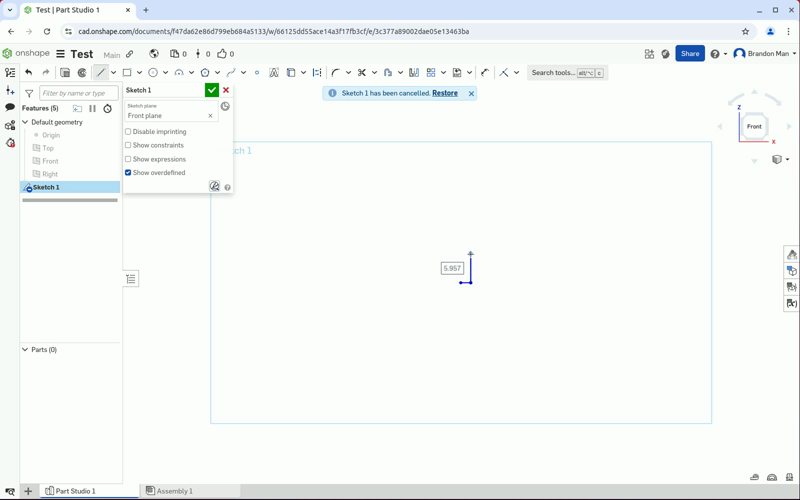
mouse_move(501, 253)
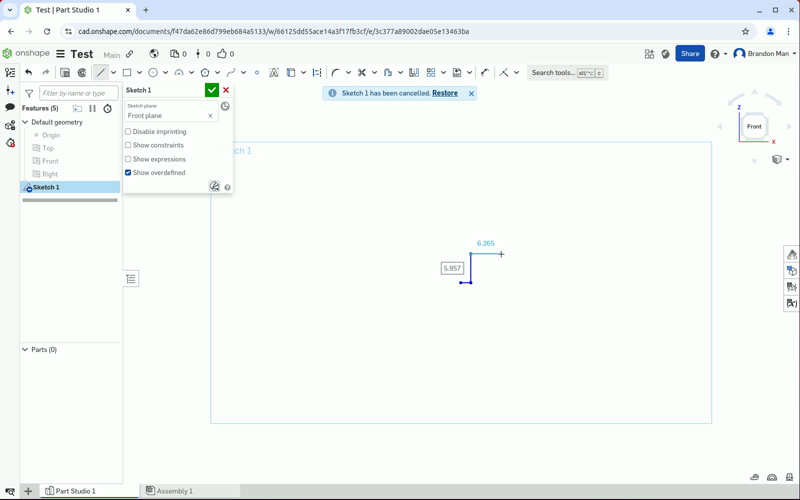
mouse_move(460, 253)
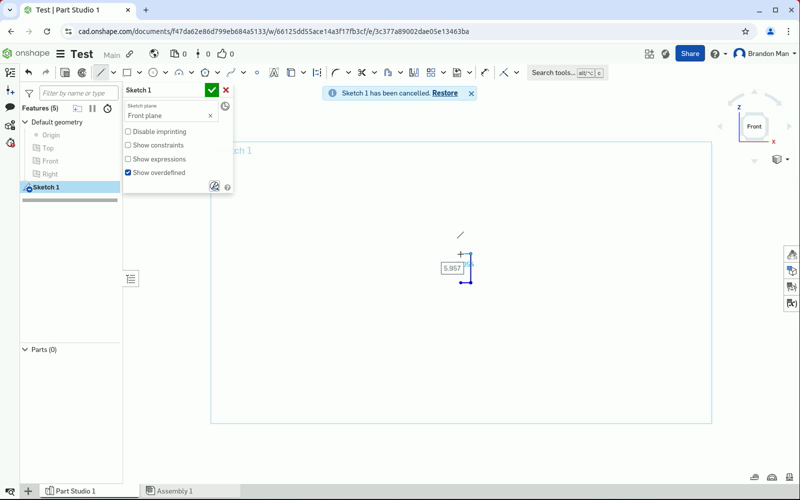
click(460, 253)
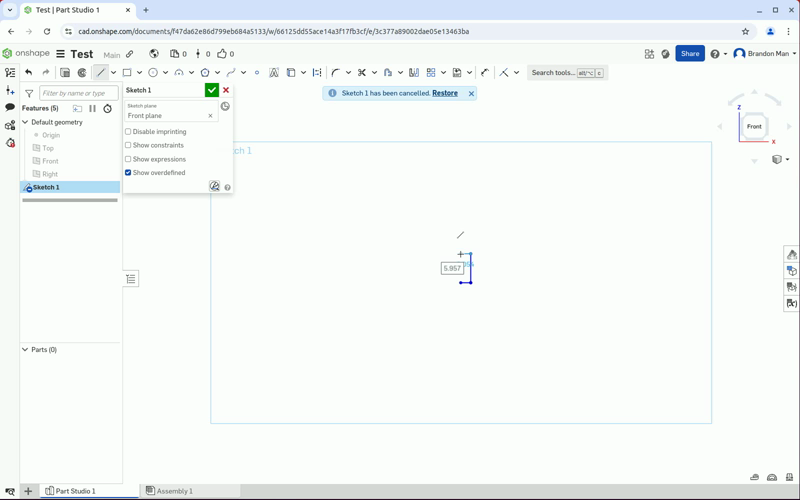
key_up(shift)
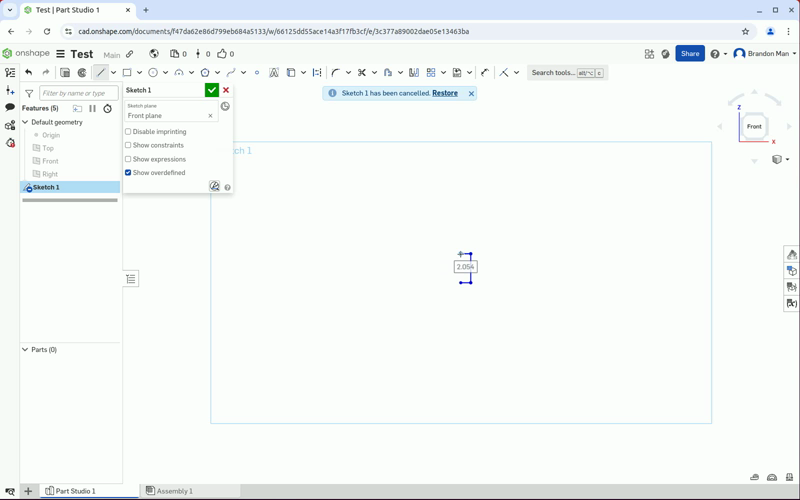
mouse_move(490, 253)
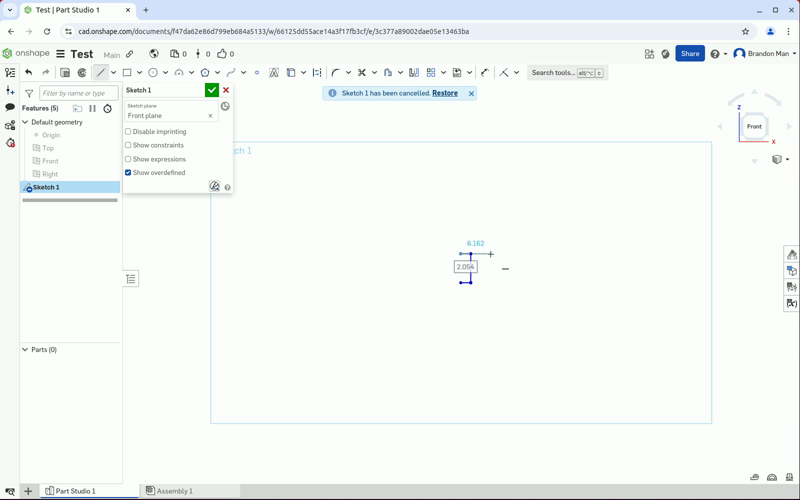
key_down(shift)
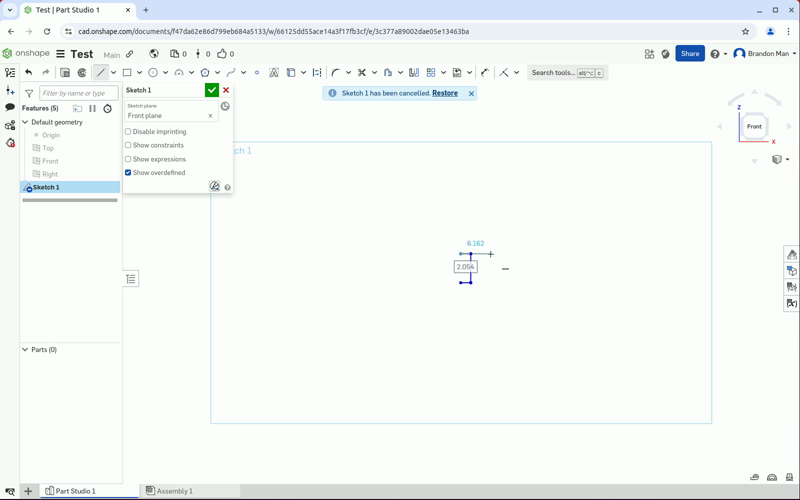
mouse_move(460, 282)
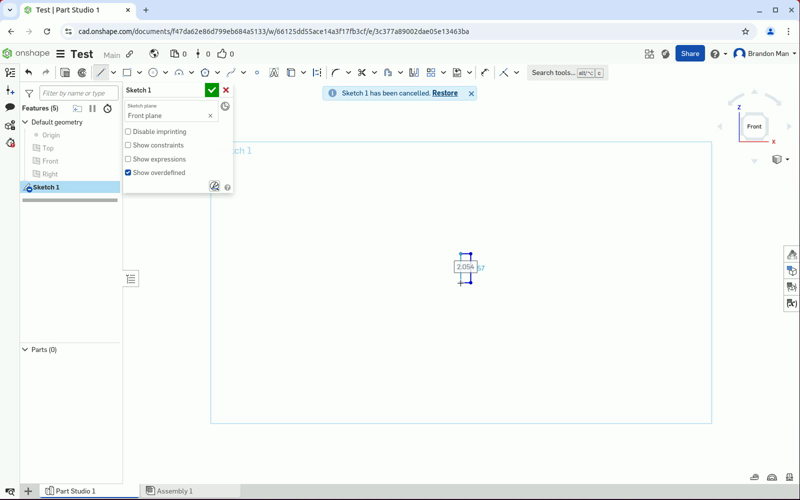
key_up(shift)
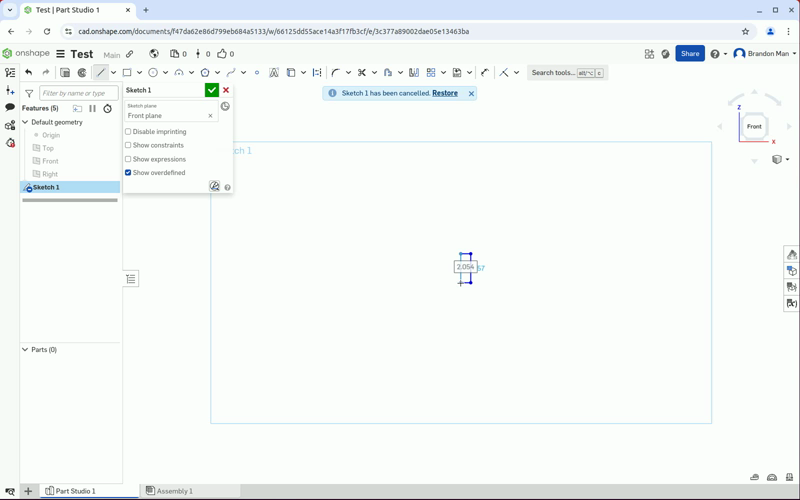
click(460, 282)
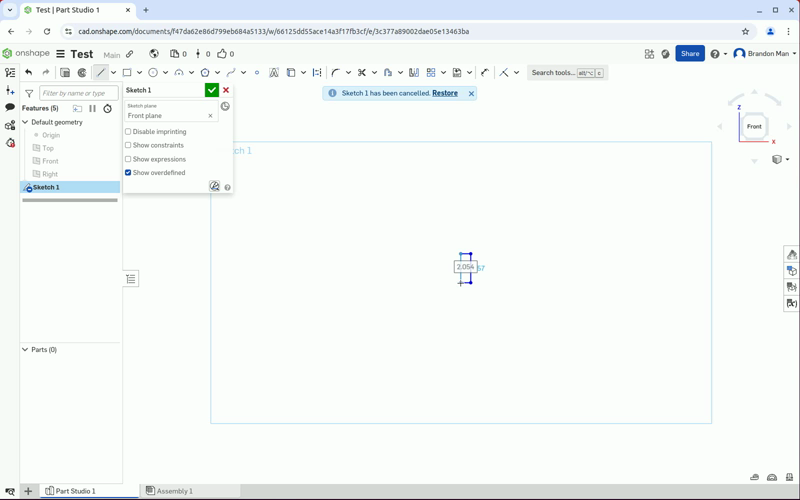
key(esc)
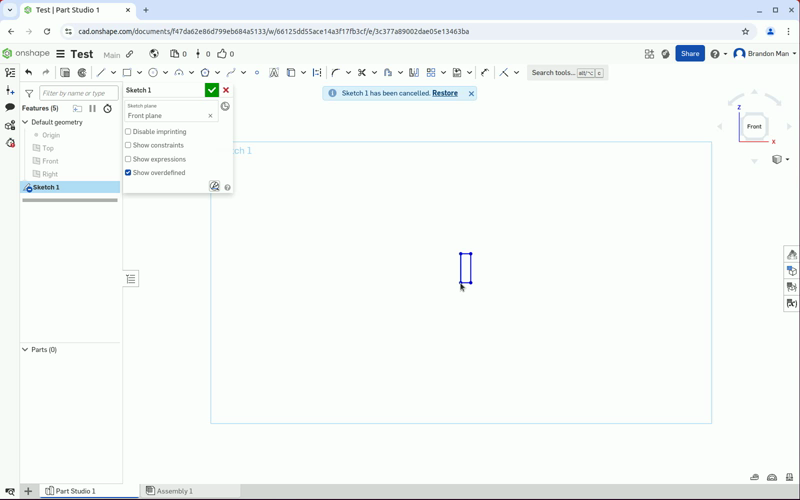
mouse_move(464, 273)
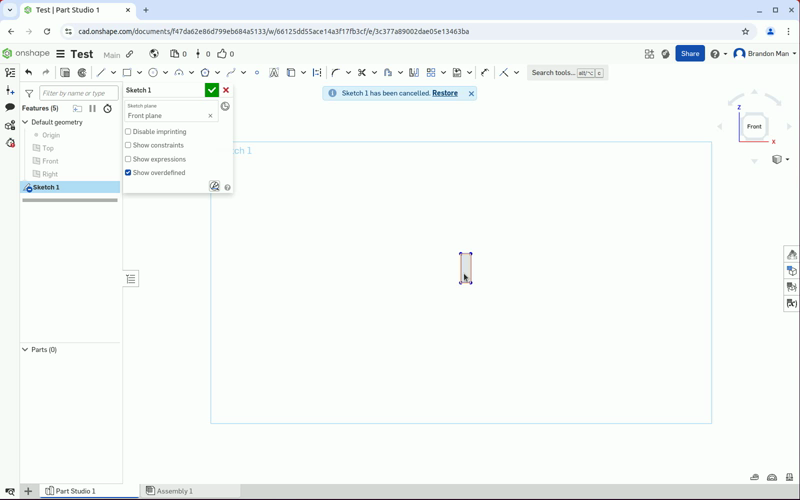
scroll(6)
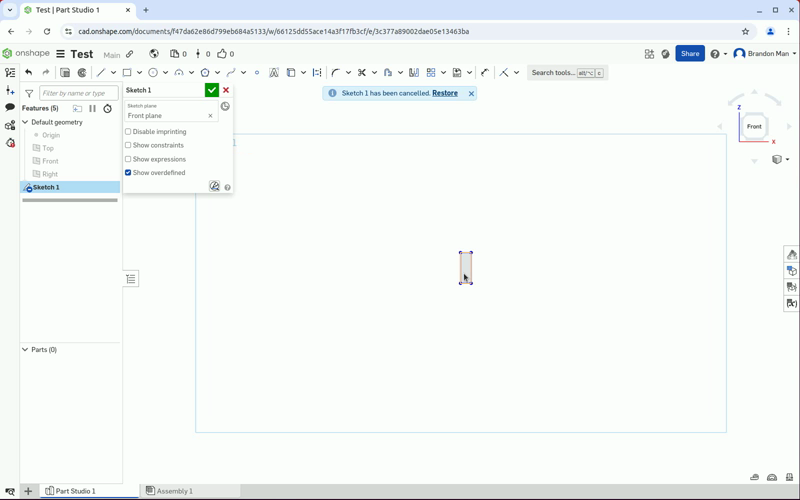
scroll(6)
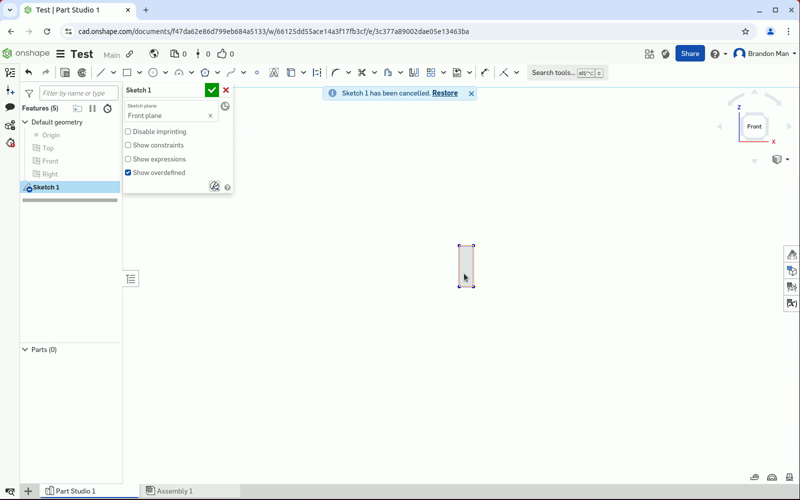
scroll(6)
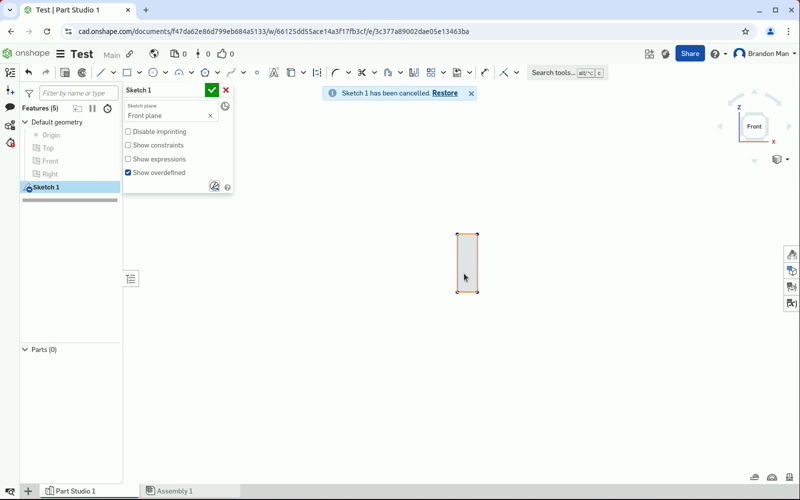
scroll(6)
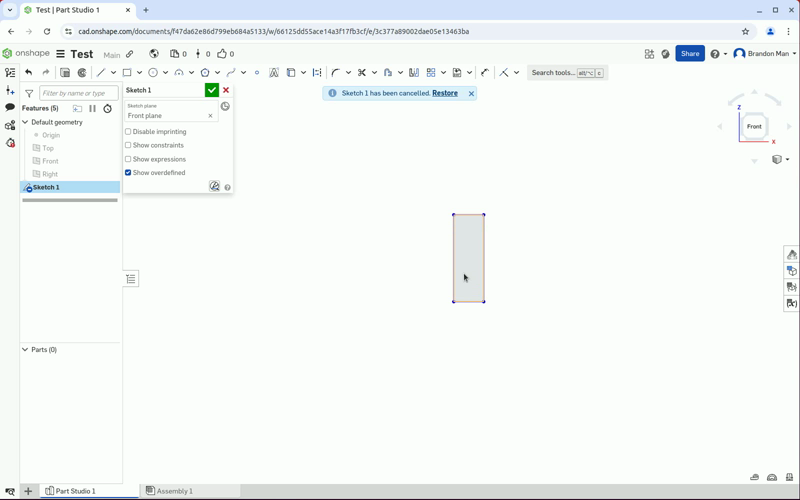
scroll(6)
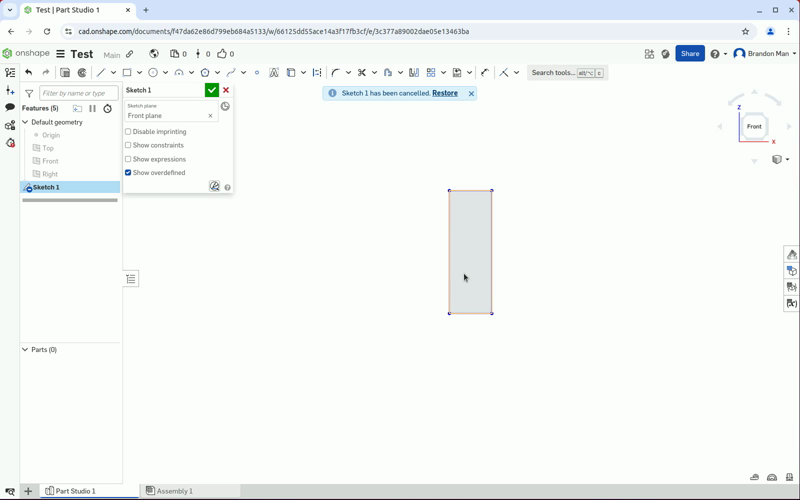
scroll(6)
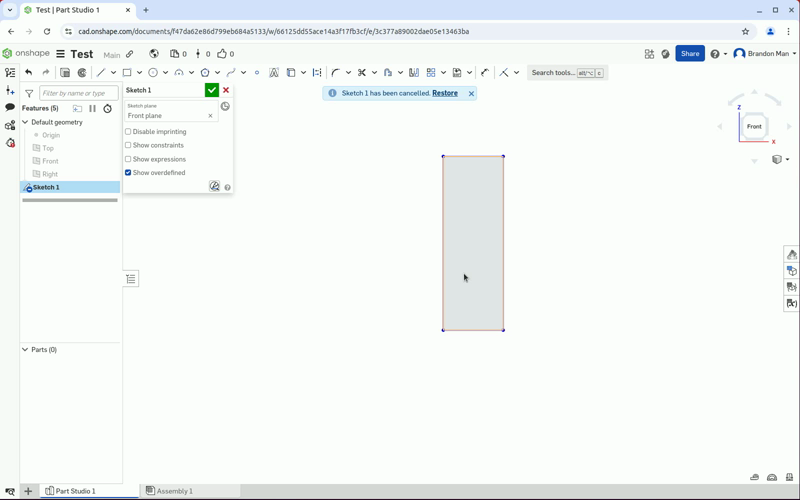
scroll(6)
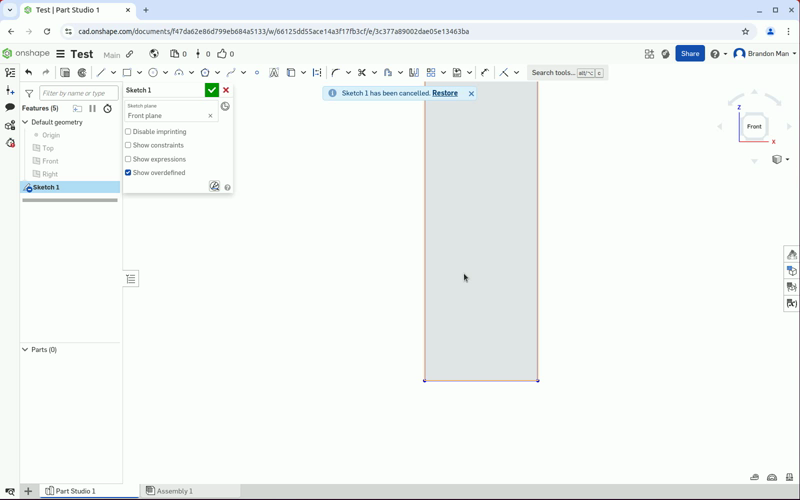
click(464, 273)
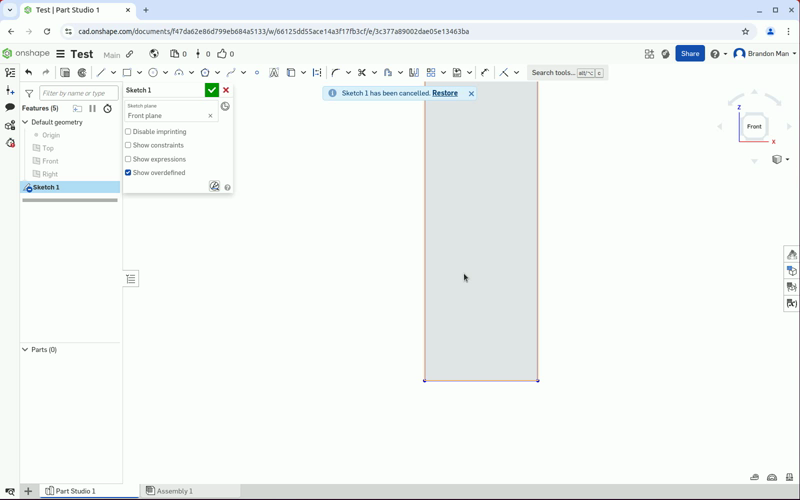
scroll(-6)
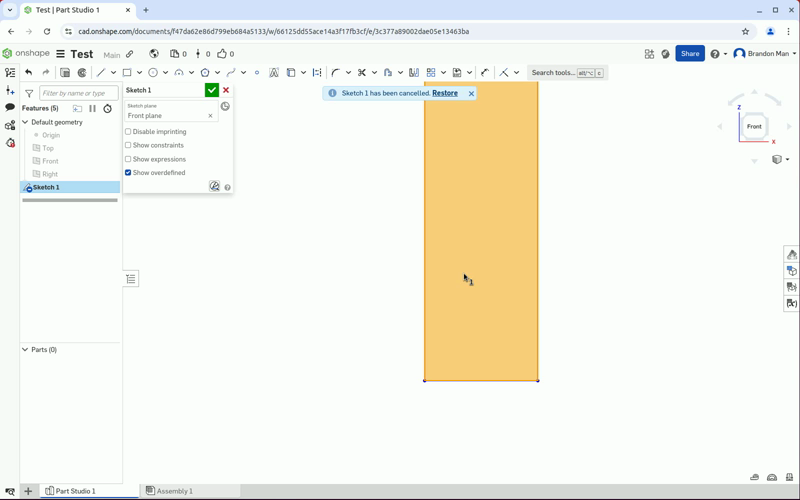
scroll(-6)
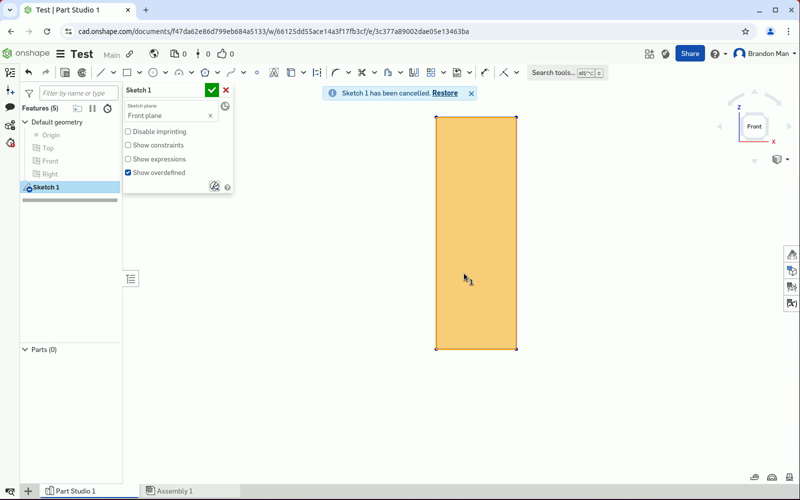
scroll(-6)
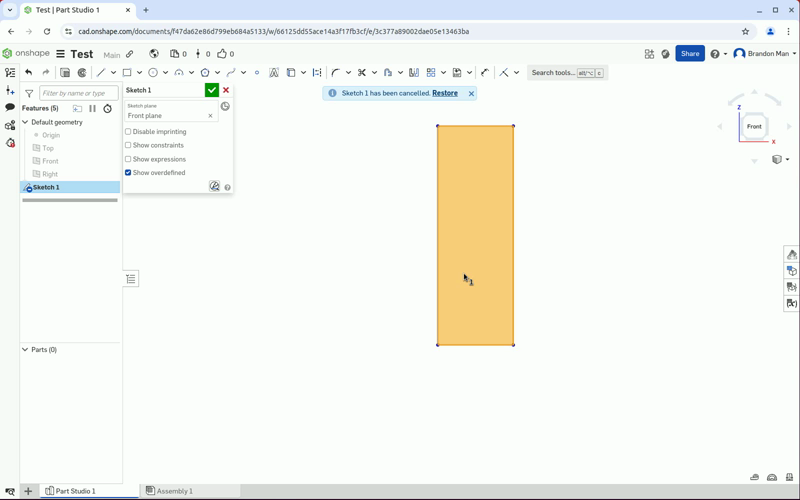
scroll(-6)
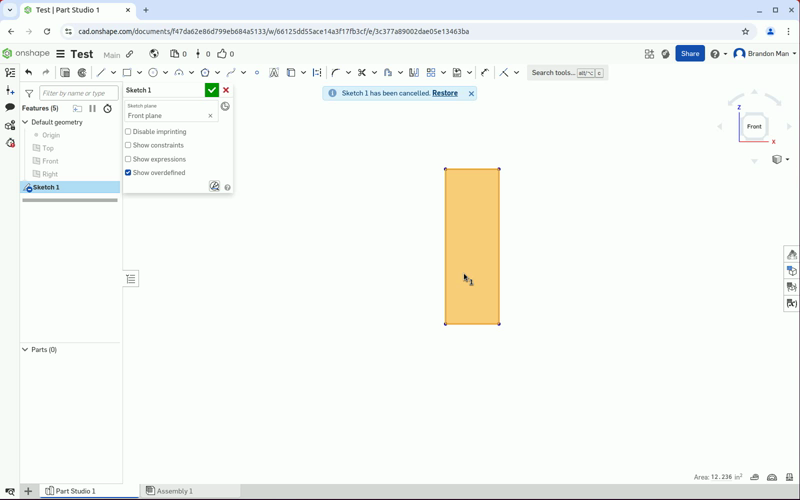
scroll(-6)
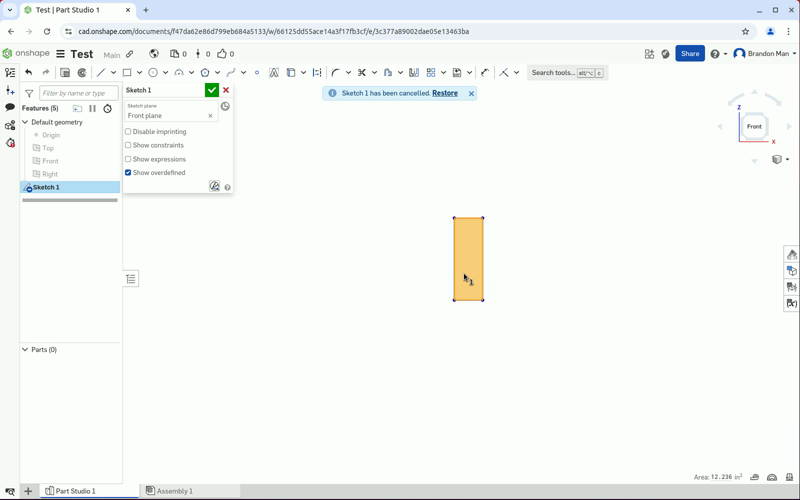
scroll(-6)
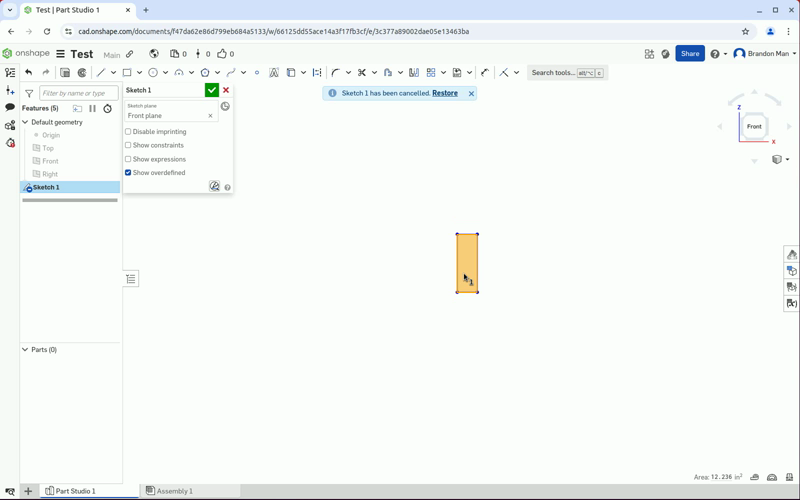
scroll(-6)
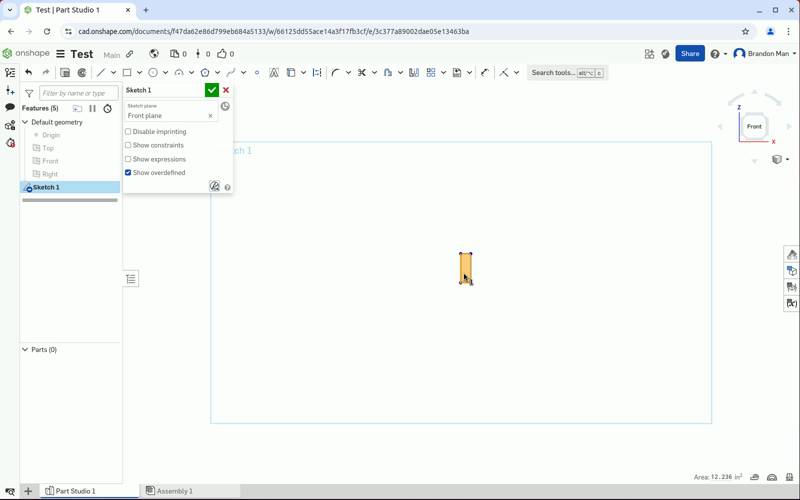
mouse_move(73, 352)
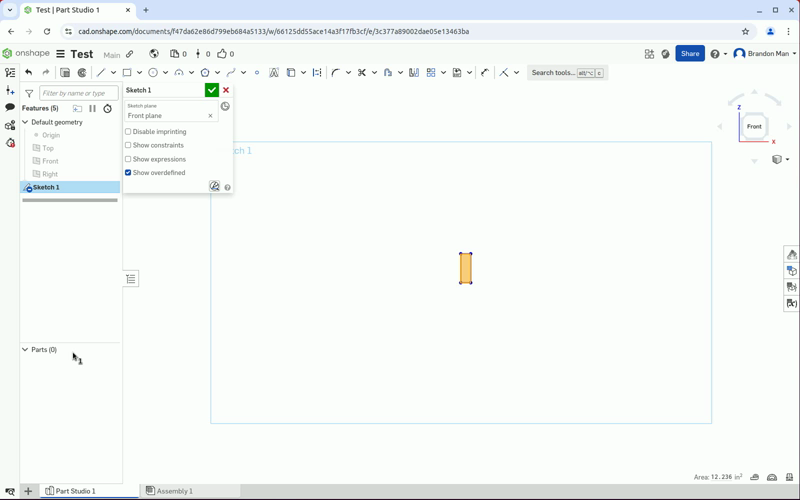
key(shift+y)
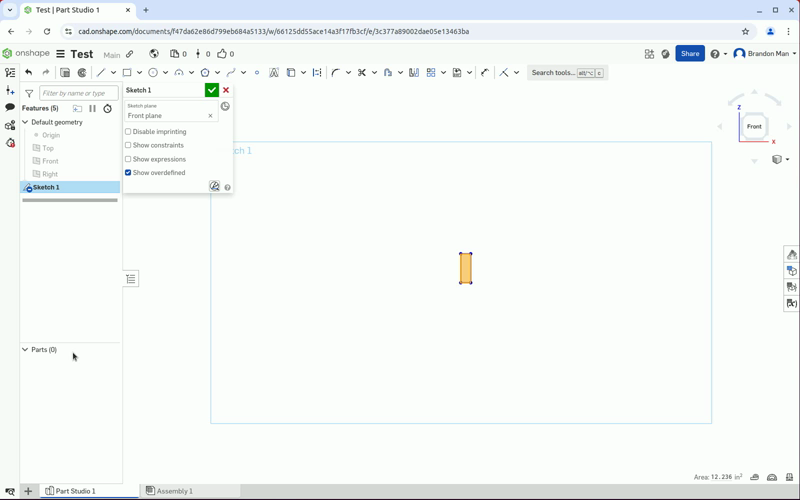
key(shift+e)
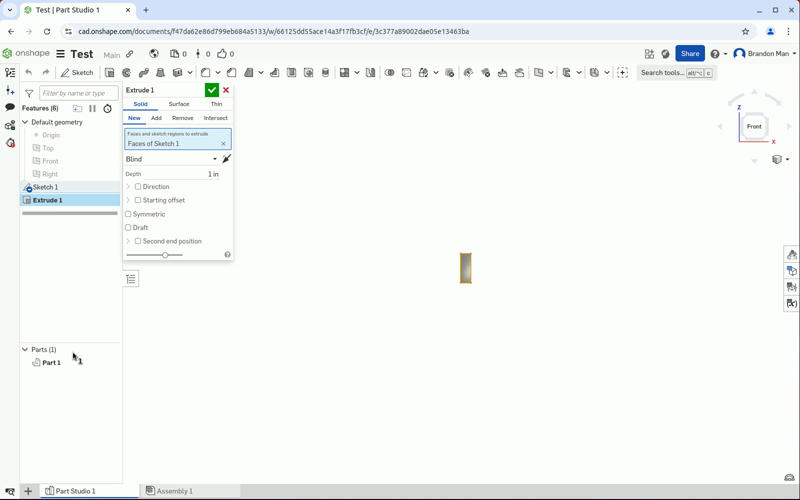
mouse_move(143, 106)
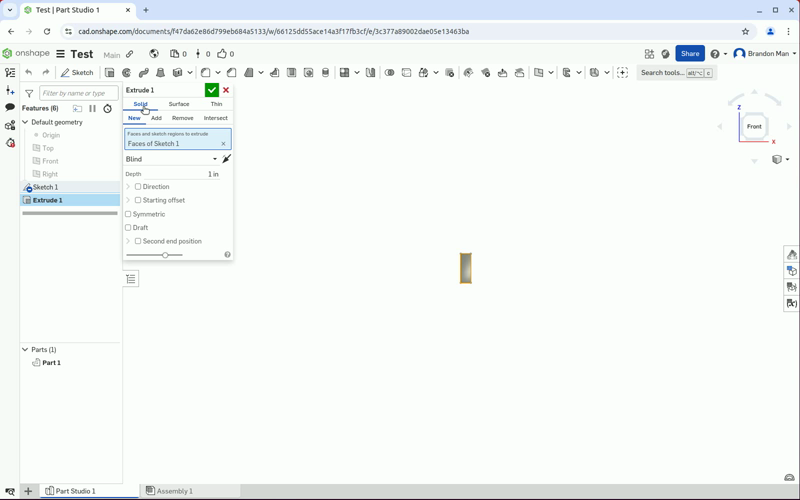
click(143, 106)
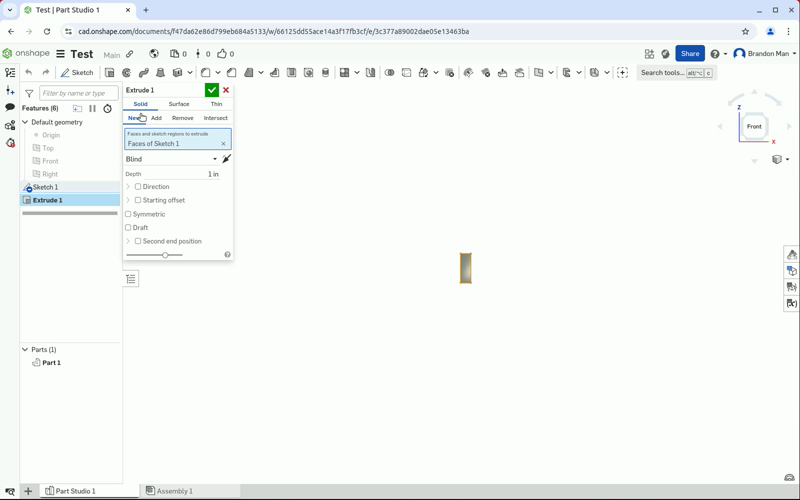
mouse_move(137, 120)
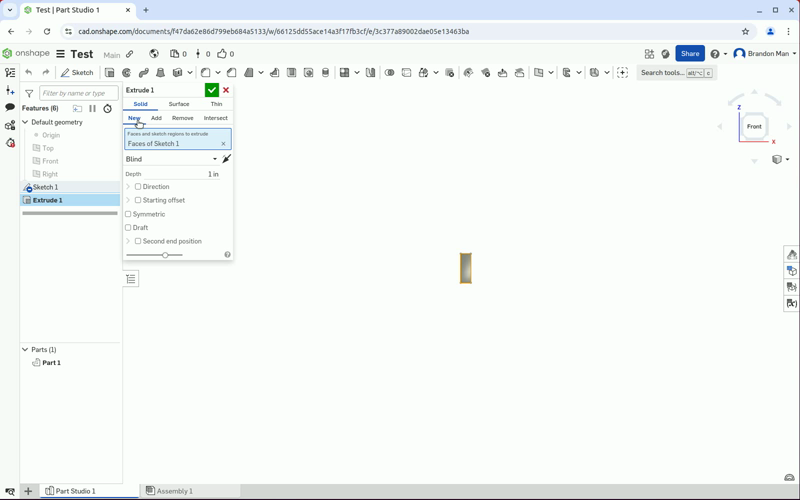
click(137, 120)
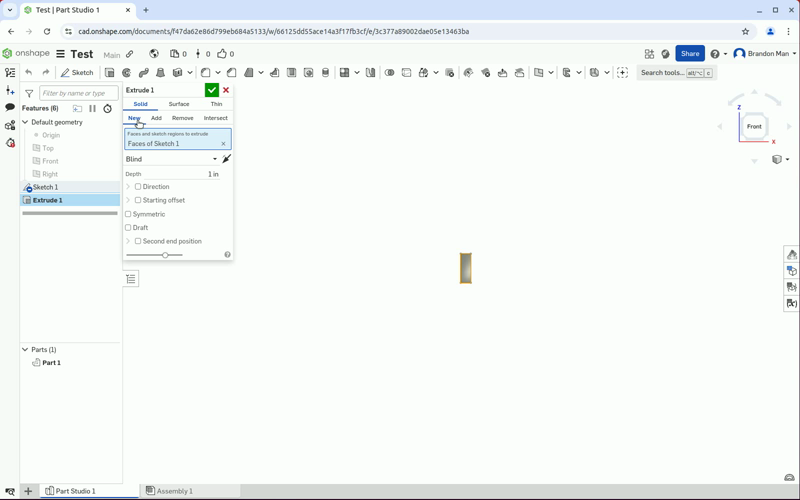
key(tab, 4)
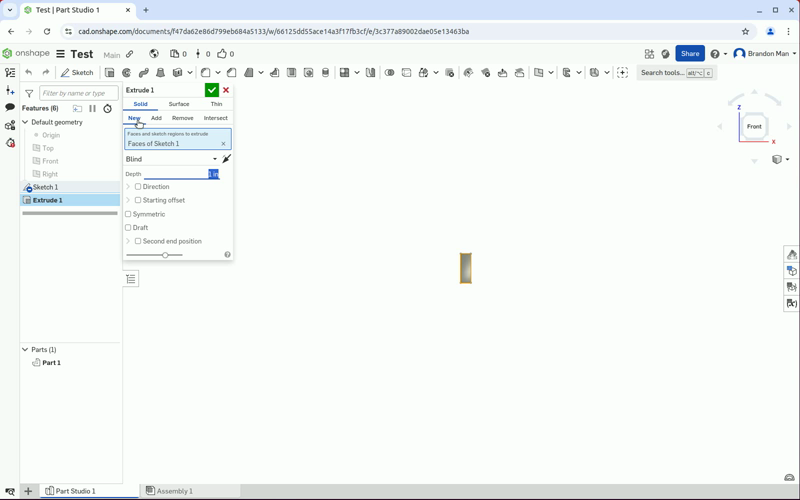
text(1.926)
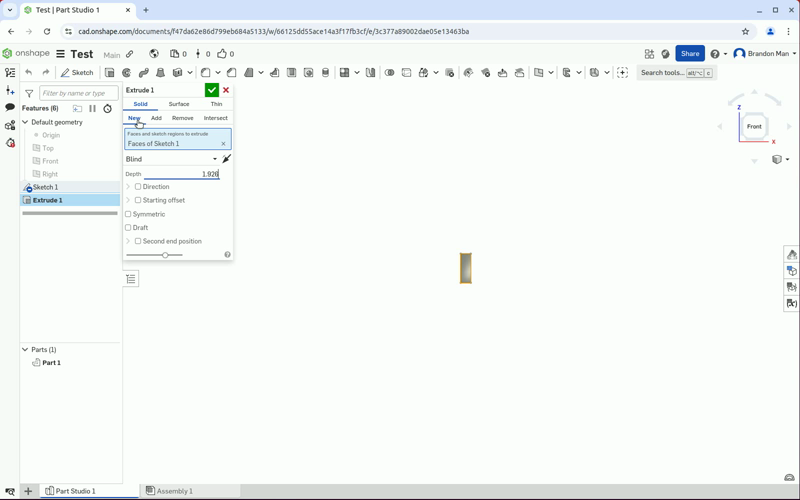
key(enter)
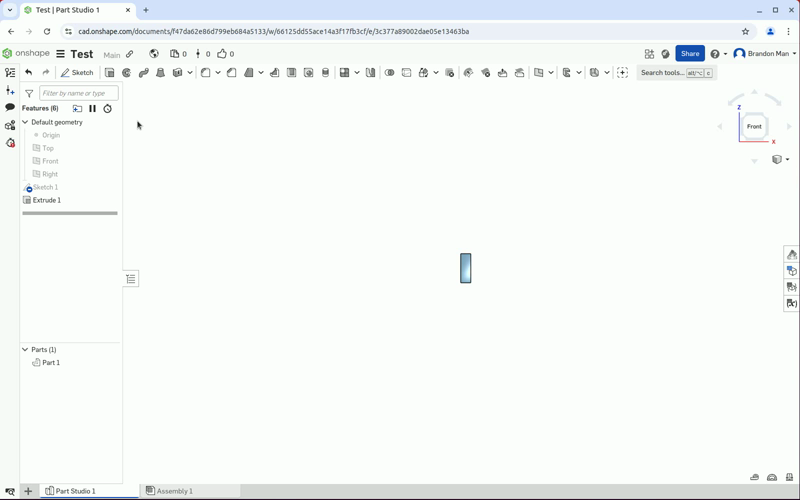
key(shift+h)
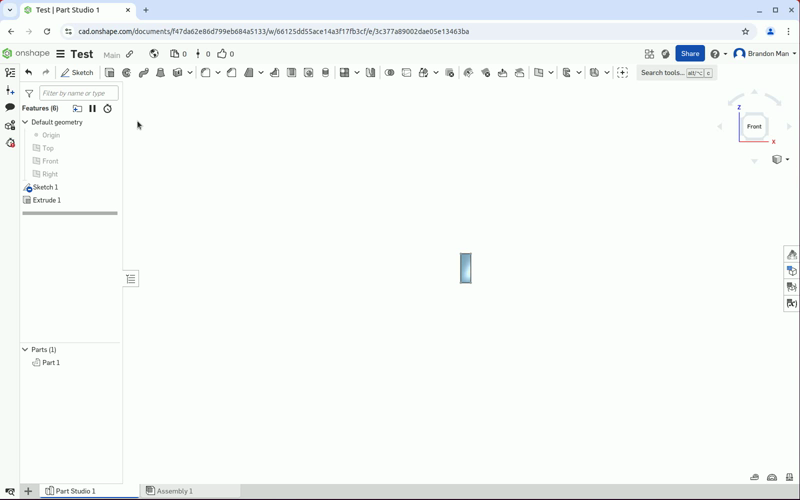
key(shift+h)
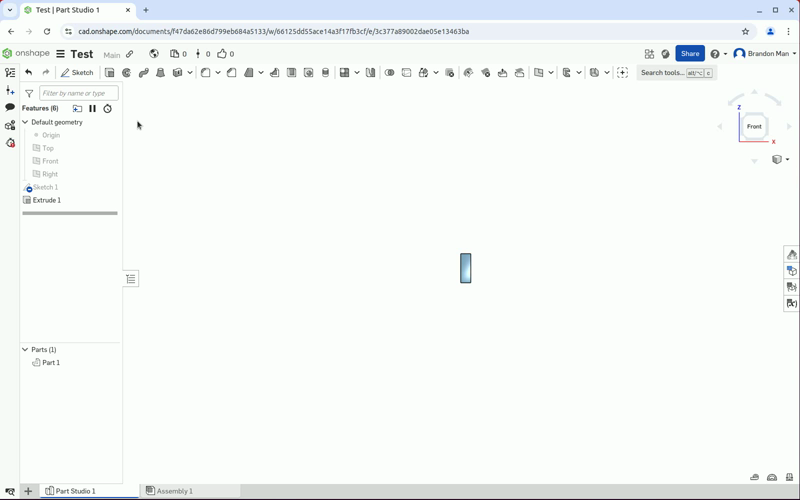
mouse_move(73, 189)
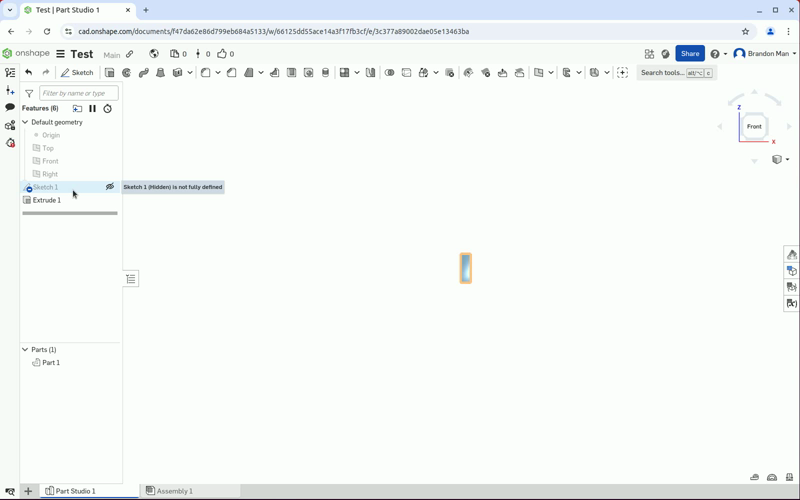
click(73, 189)
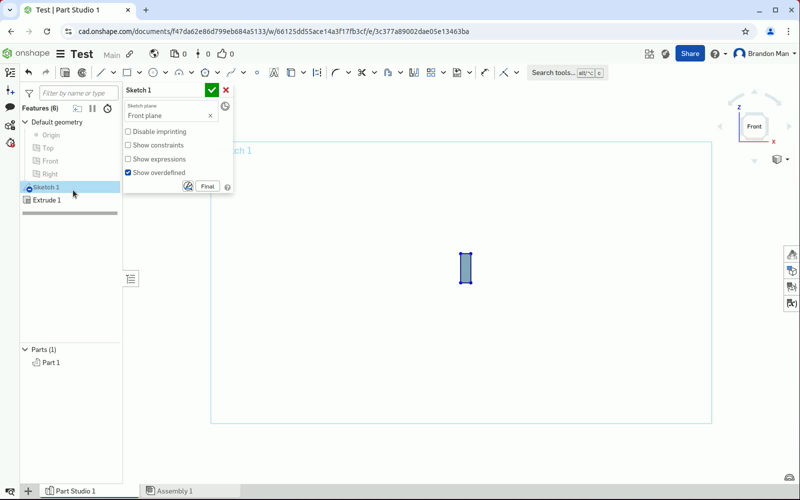
mouse_move(229, 92)
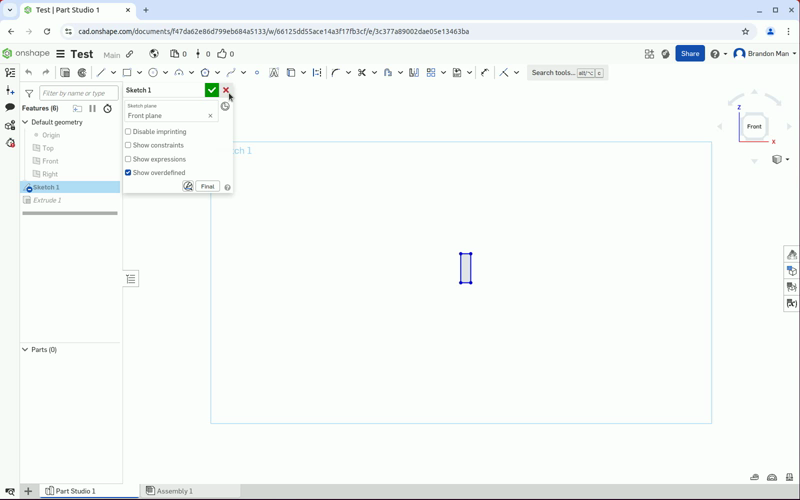
click(229, 92)
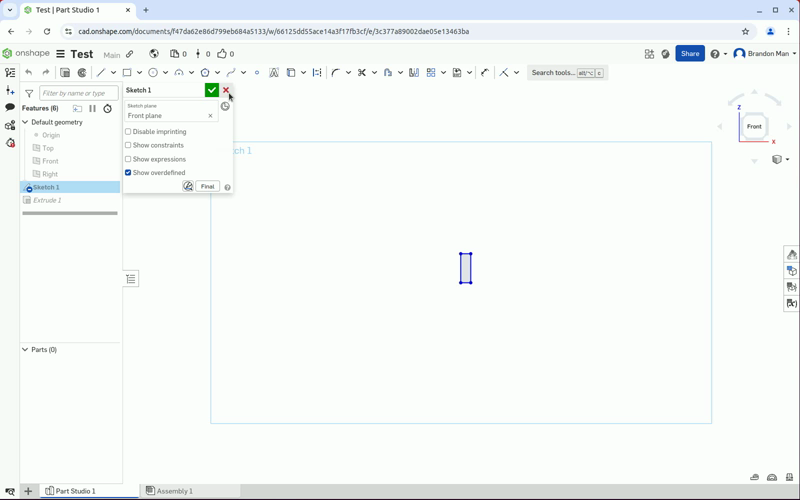
key(shift+s)
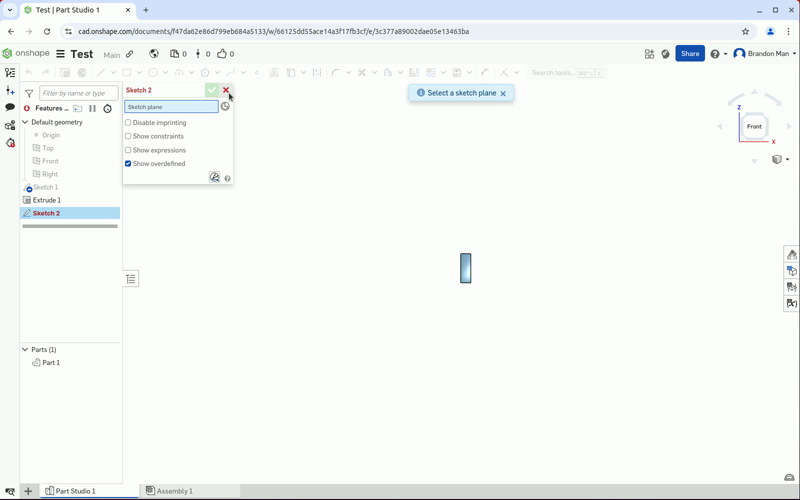
mouse_move(73, 163)
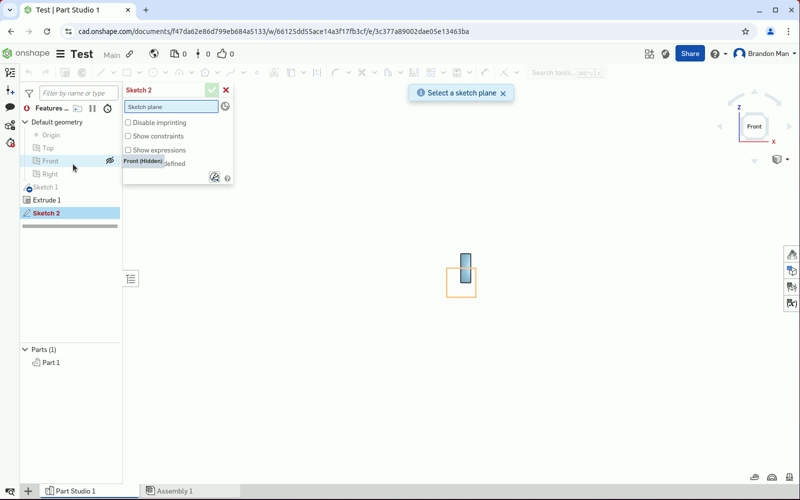
click(73, 163)
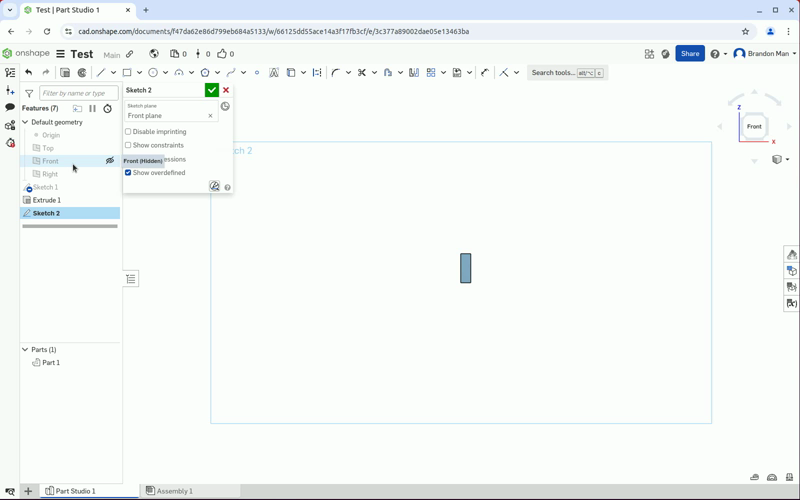
mouse_move(73, 352)
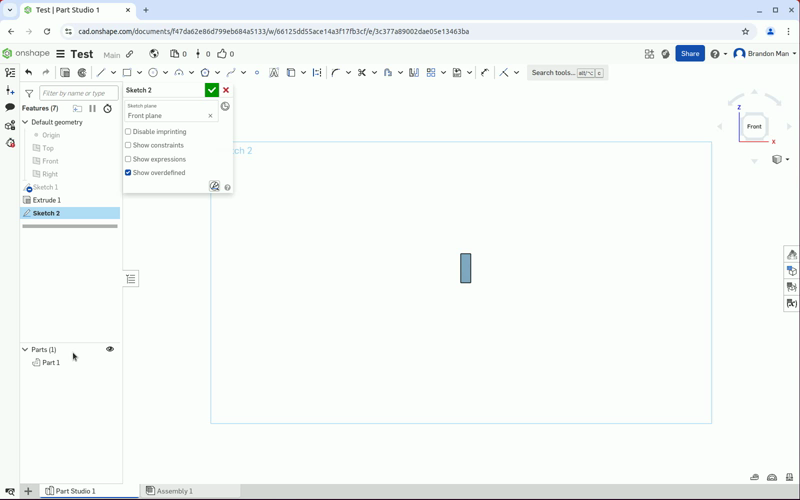
key(y)
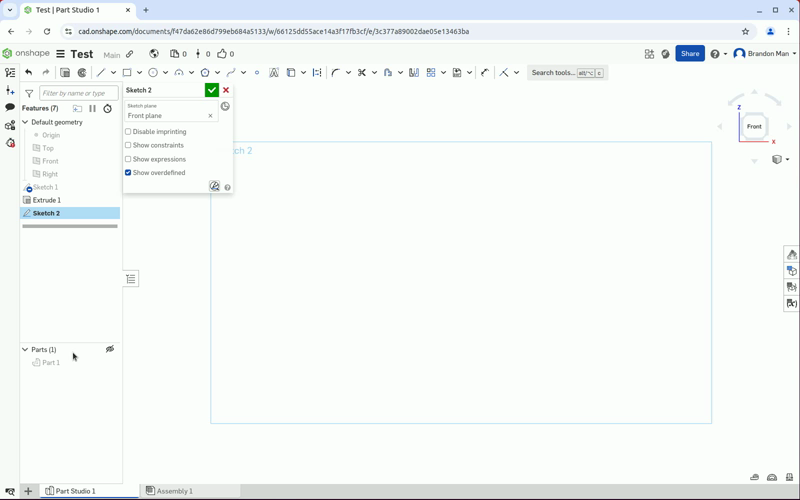
key(l)
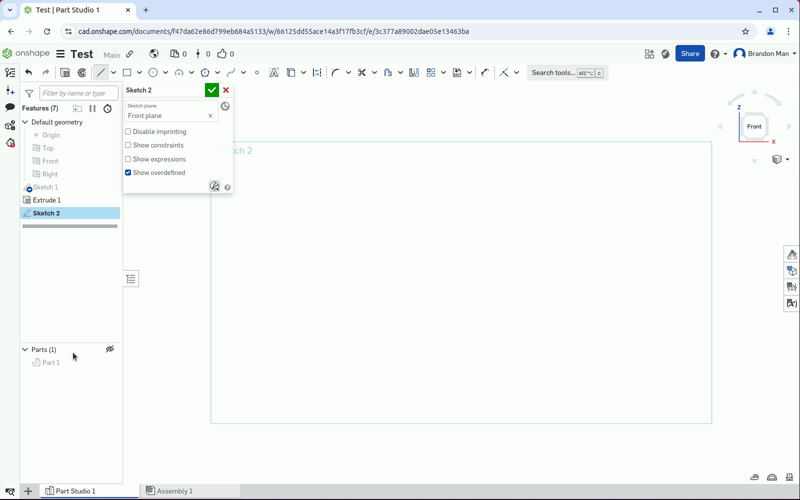
key_down(shift)
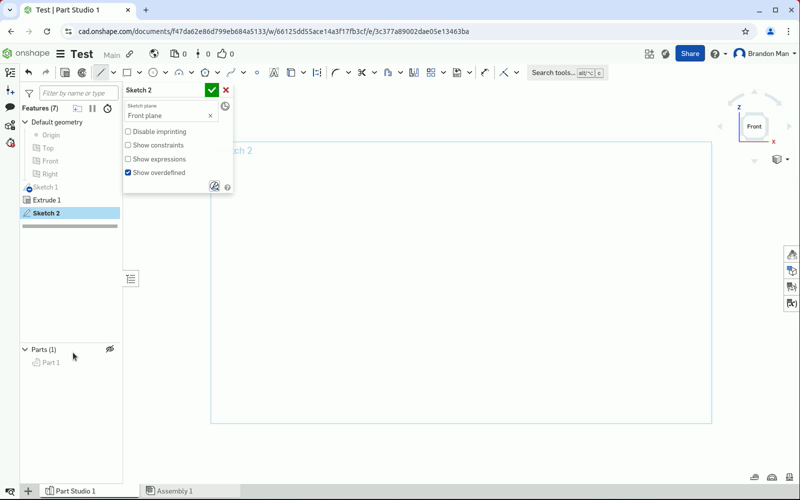
mouse_move(348, 320)
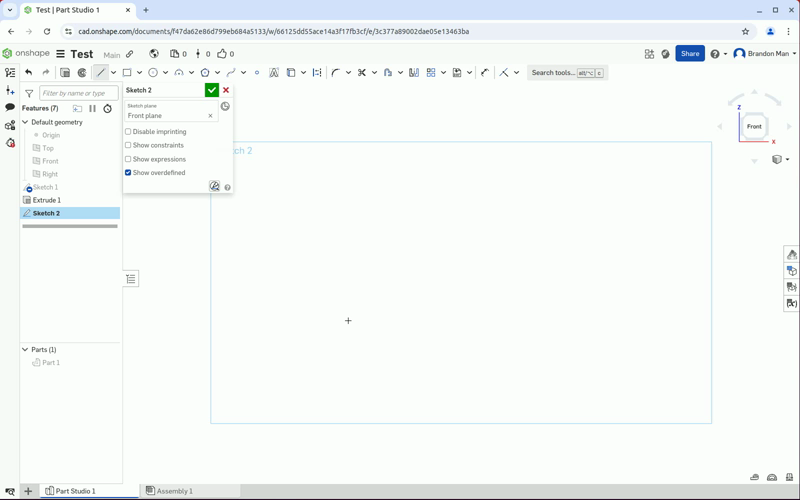
click(348, 320)
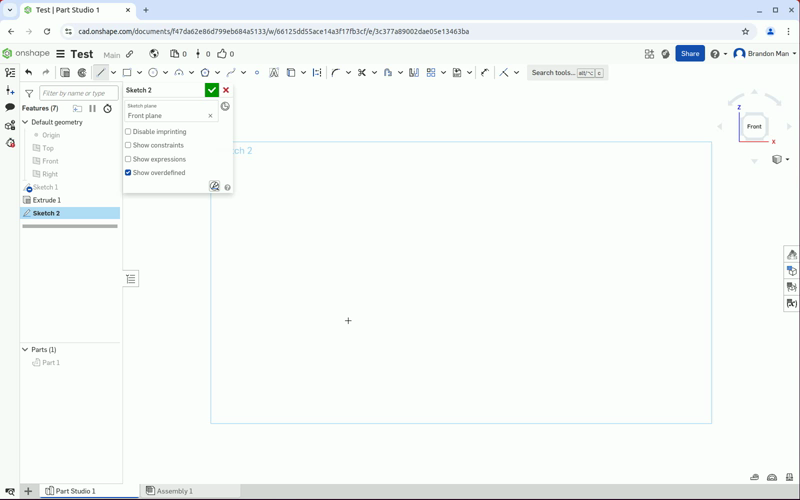
key_up(shift)
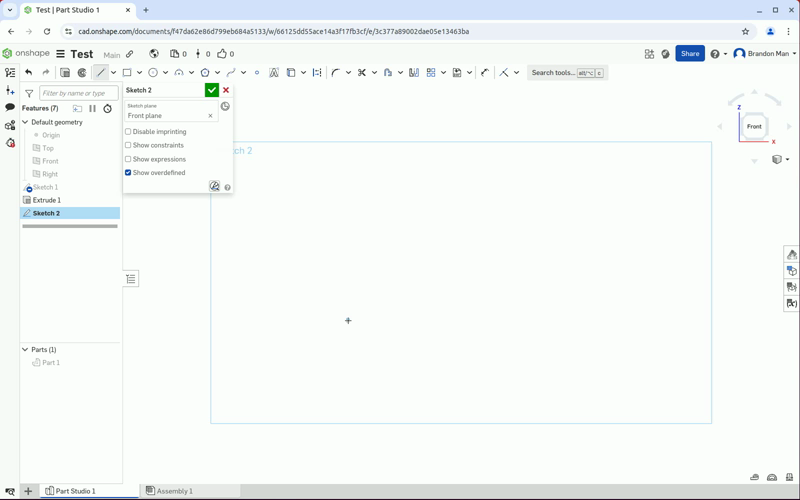
key_down(shift)
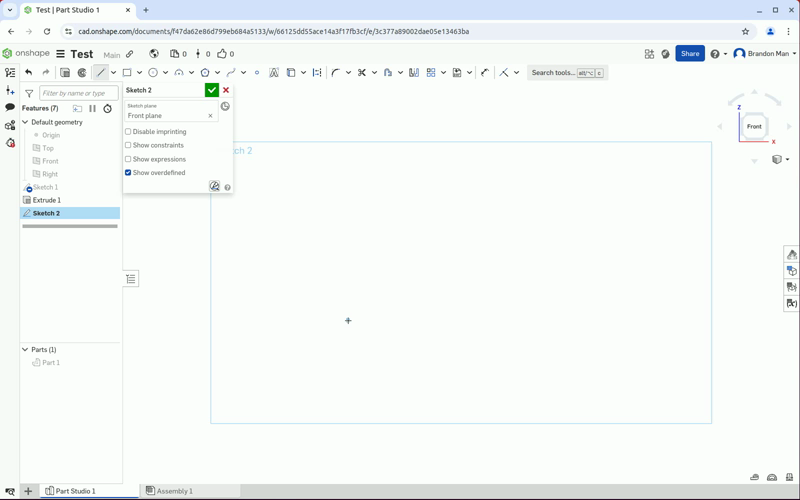
mouse_move(568, 320)
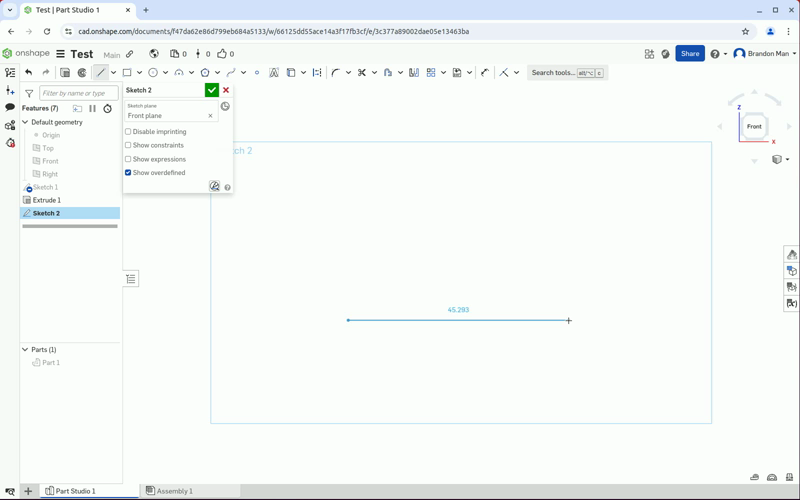
click(568, 320)
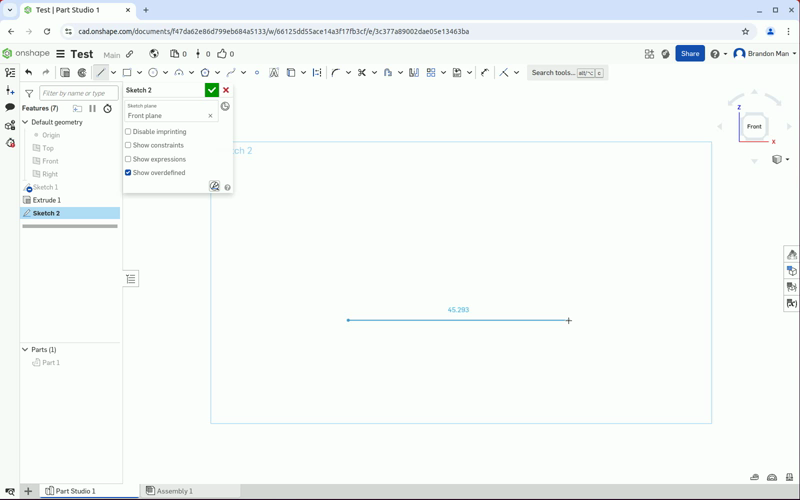
key_up(shift)
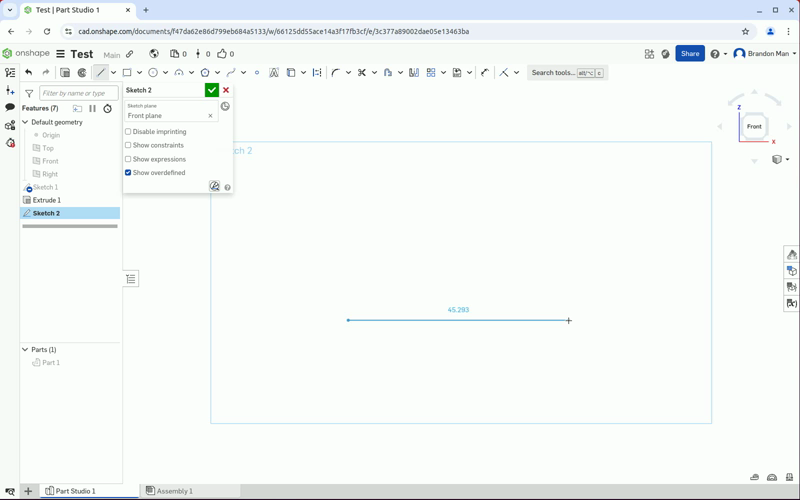
key_down(shift)
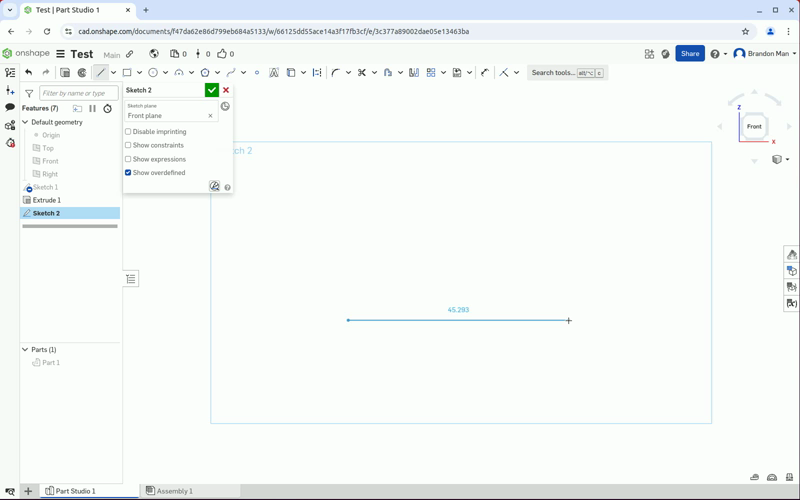
mouse_move(589, 320)
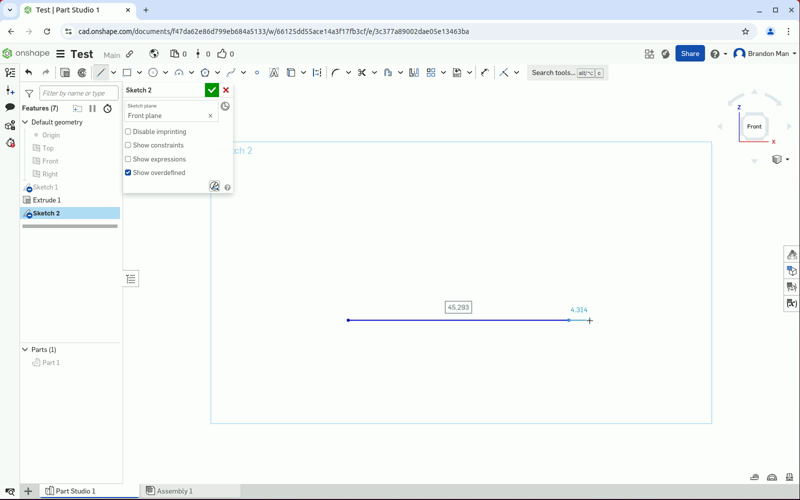
mouse_move(568, 292)
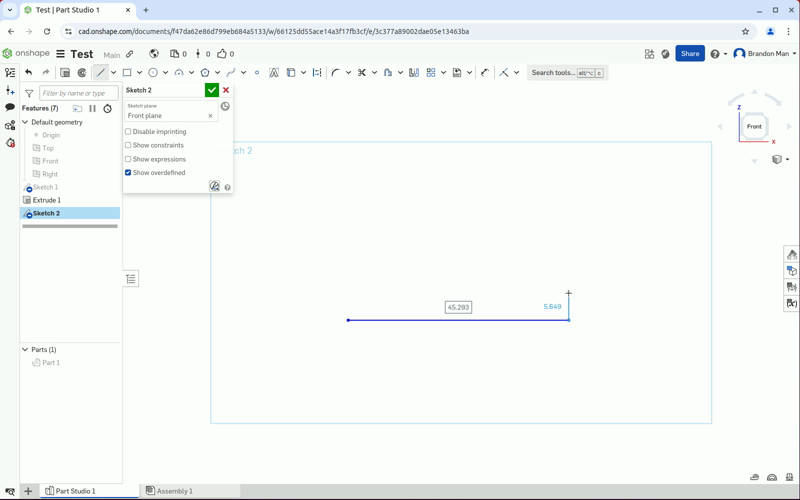
click(568, 292)
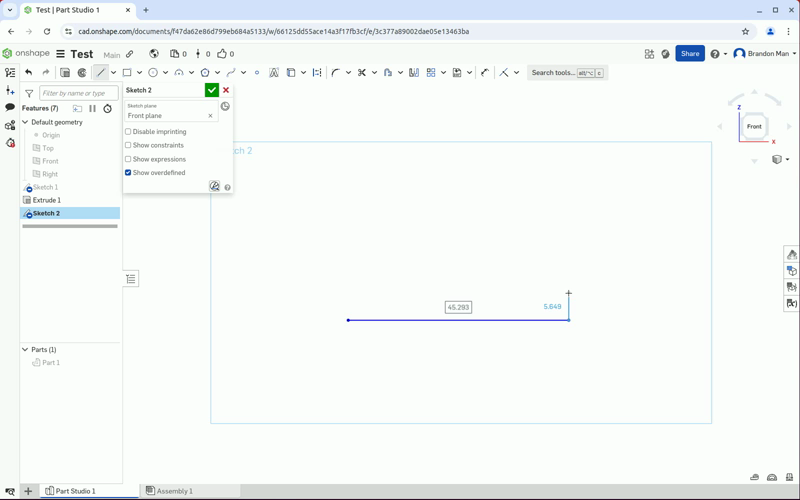
key_up(shift)
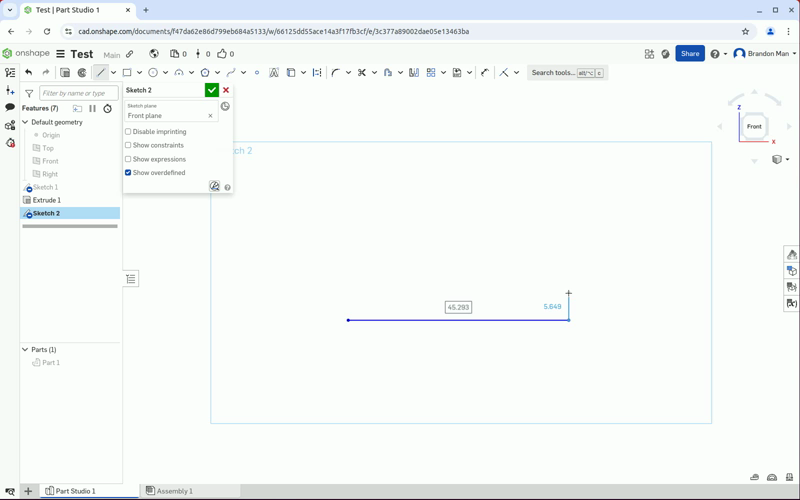
key_down(shift)
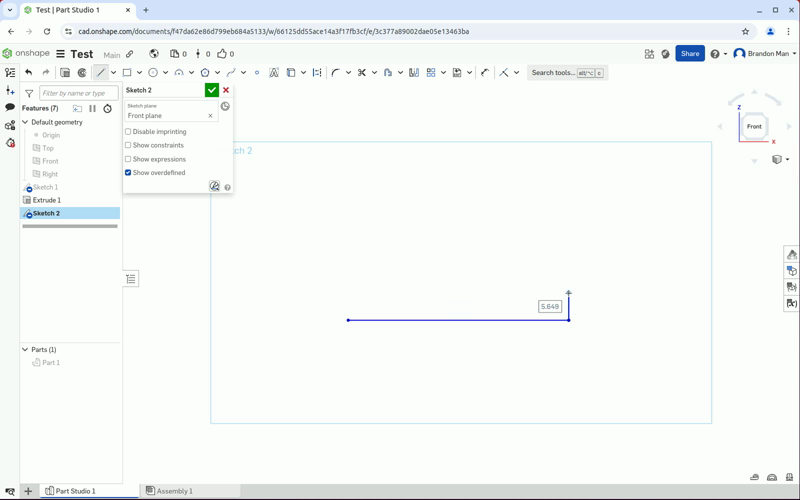
mouse_move(348, 292)
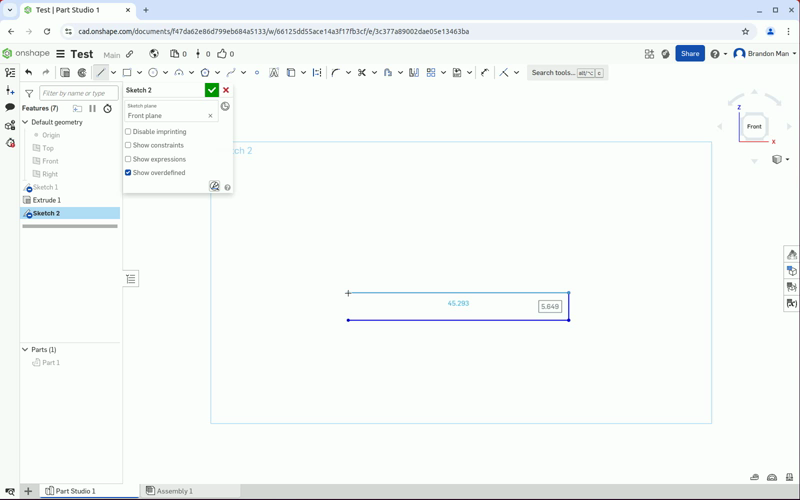
click(348, 292)
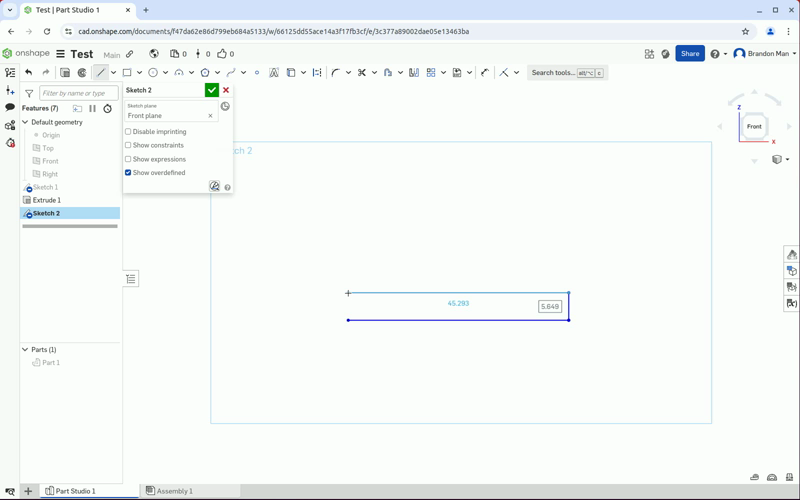
key_up(shift)
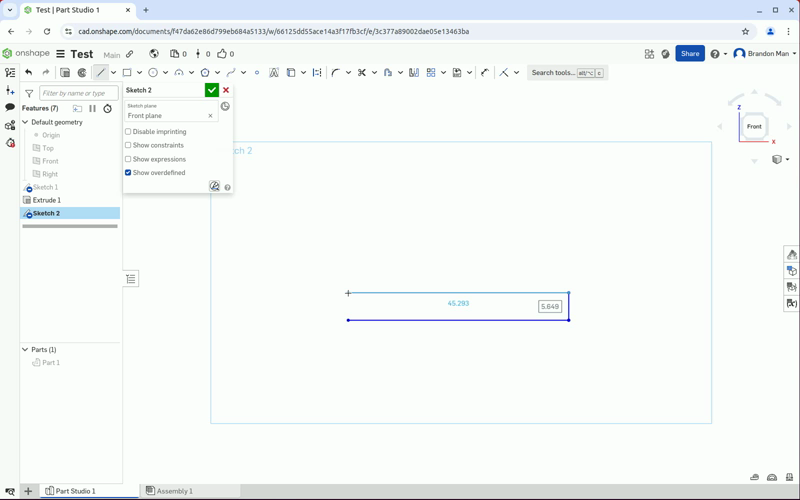
mouse_move(378, 292)
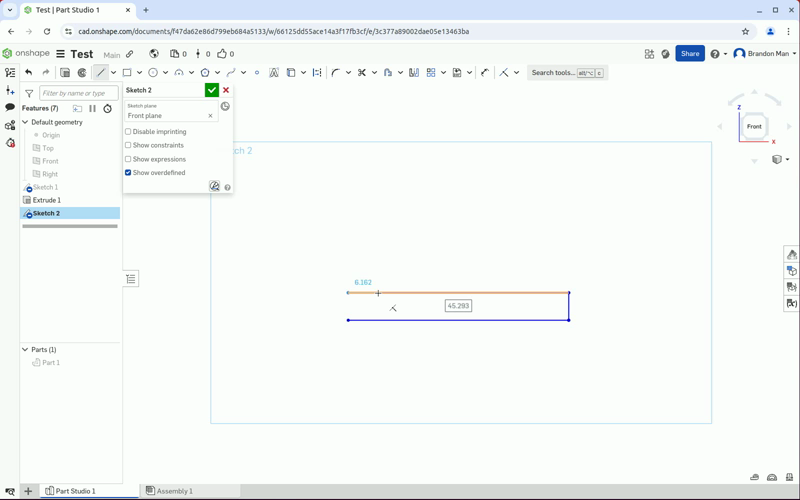
key_down(shift)
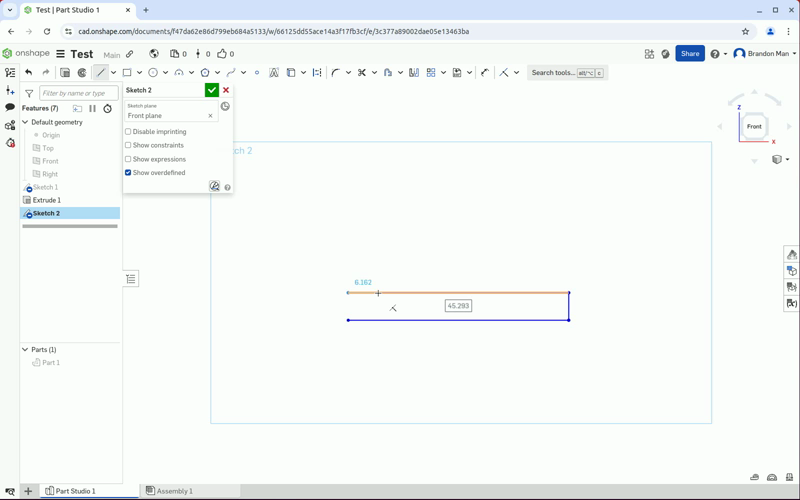
mouse_move(348, 320)
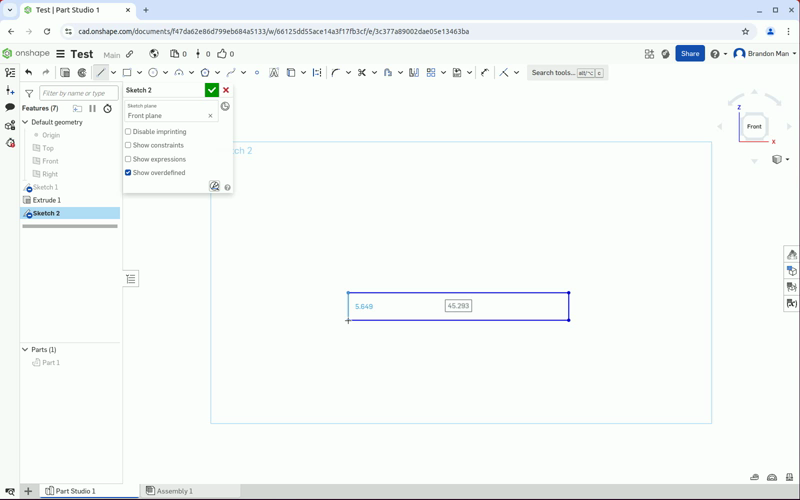
key_up(shift)
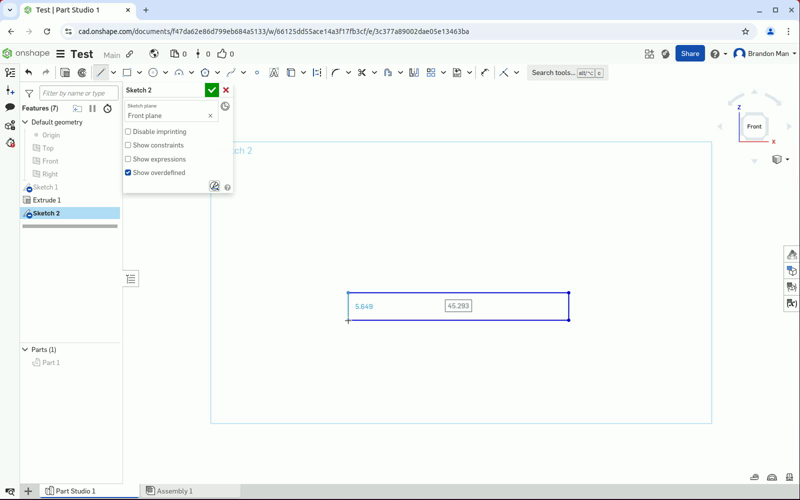
click(348, 320)
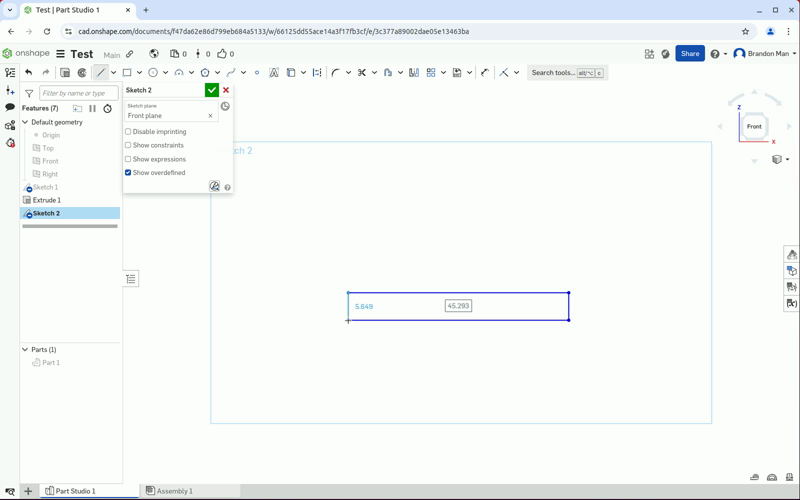
key(esc)
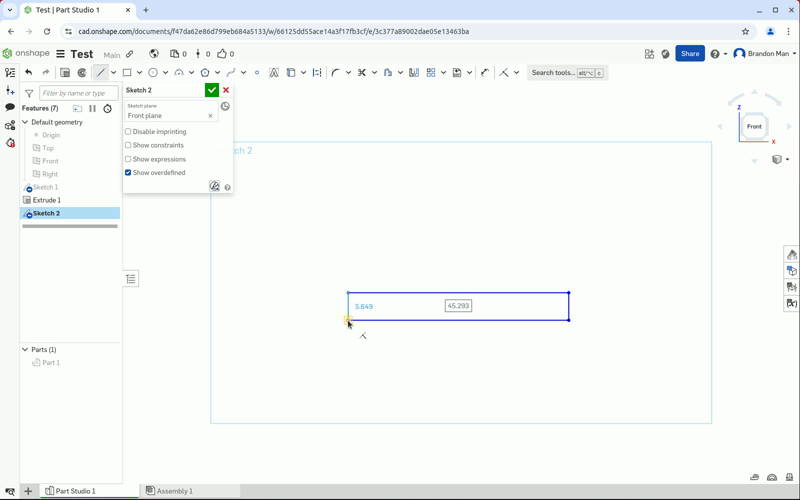
mouse_move(442, 304)
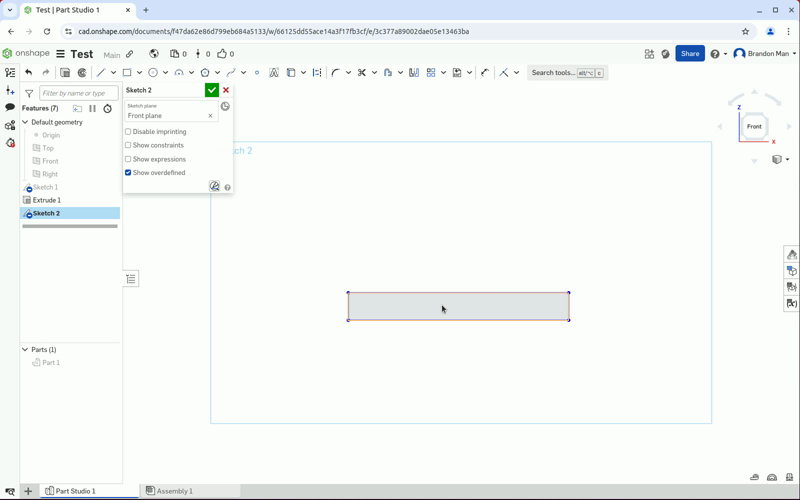
click(442, 304)
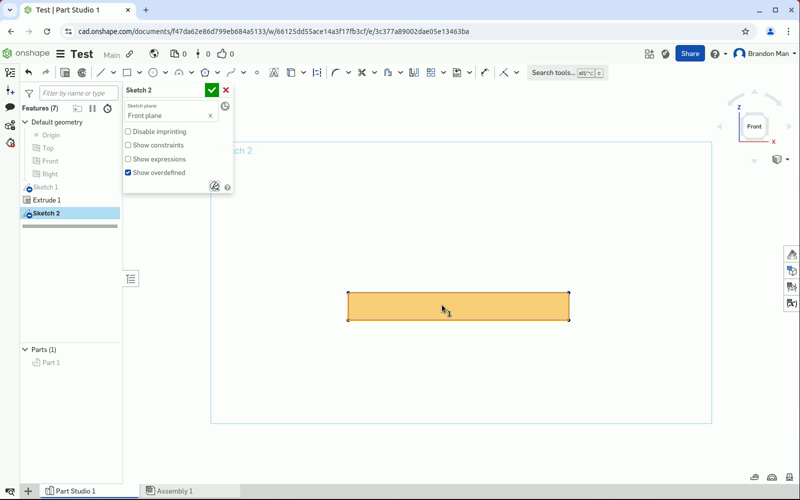
mouse_move(73, 352)
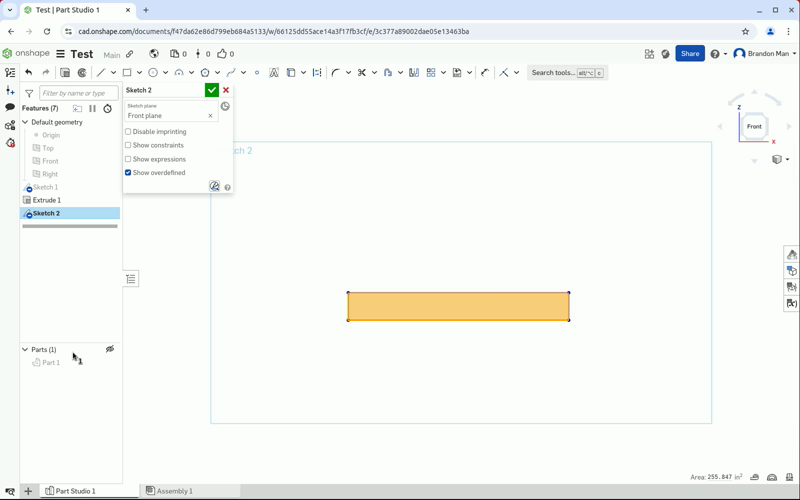
key(shift+y)
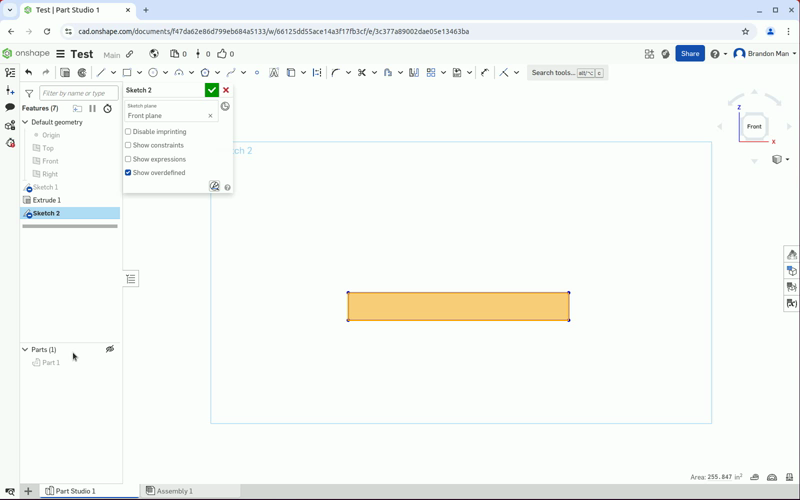
key(shift+e)
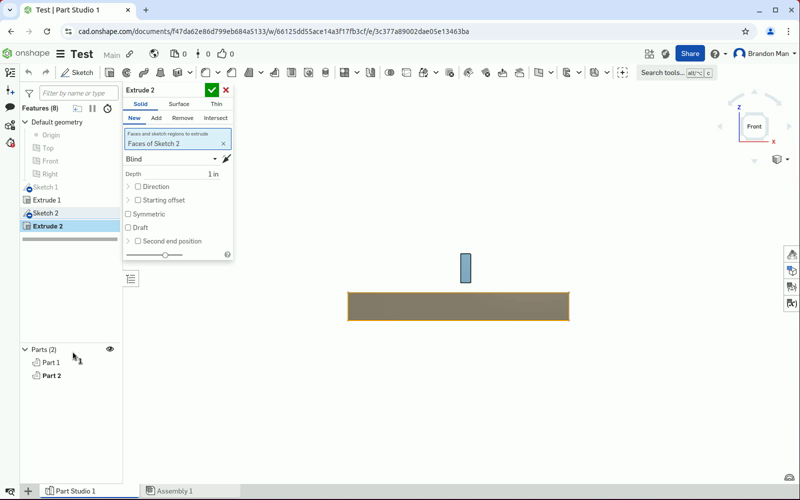
mouse_move(143, 106)
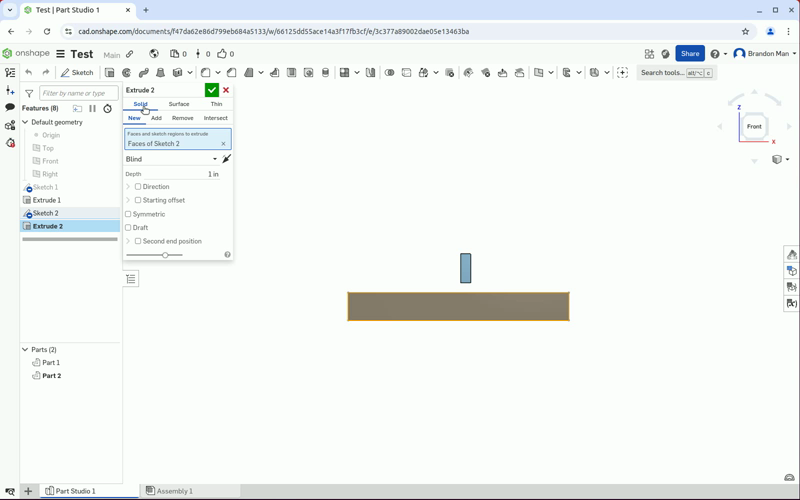
click(143, 106)
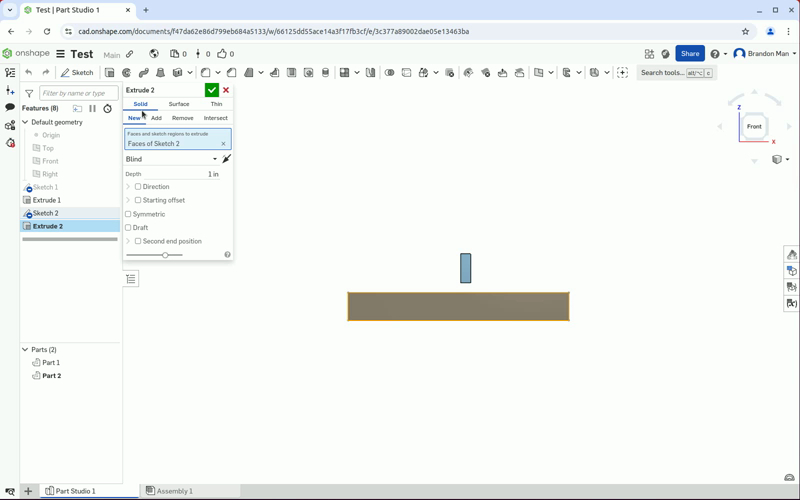
mouse_move(137, 120)
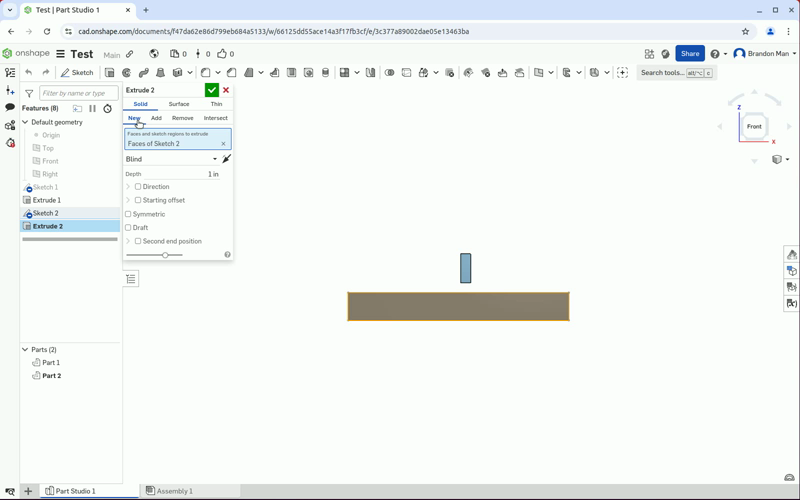
click(137, 120)
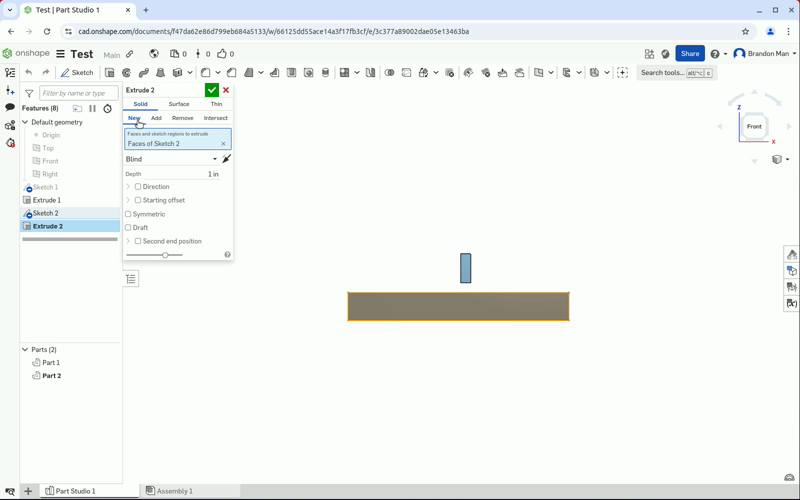
key(tab, 4)
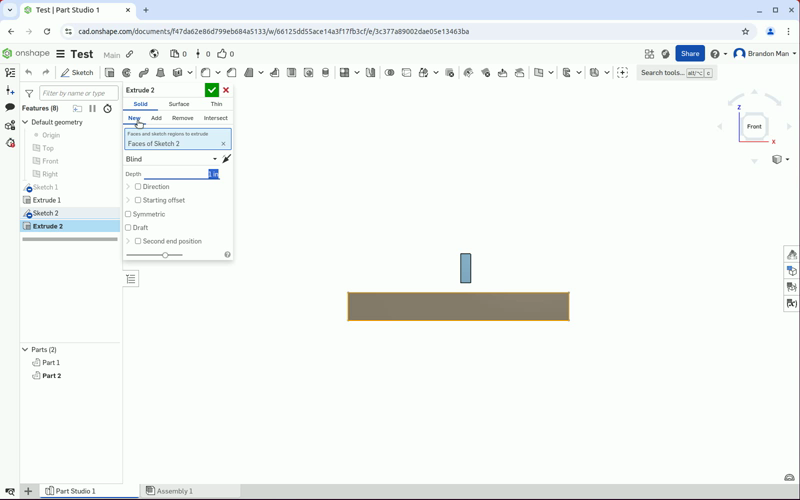
text(0.481)
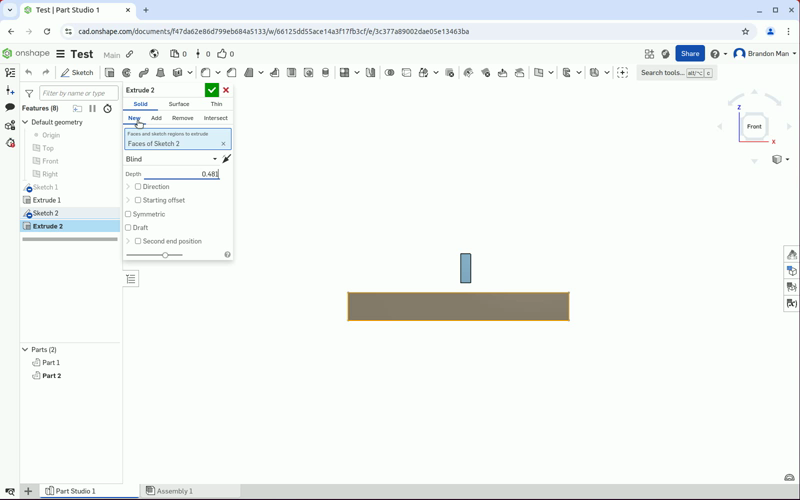
key(enter)
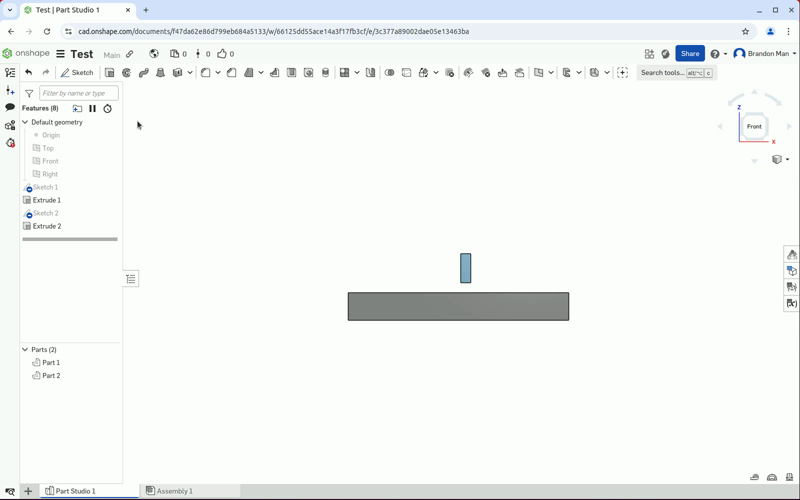
key(shift+h)
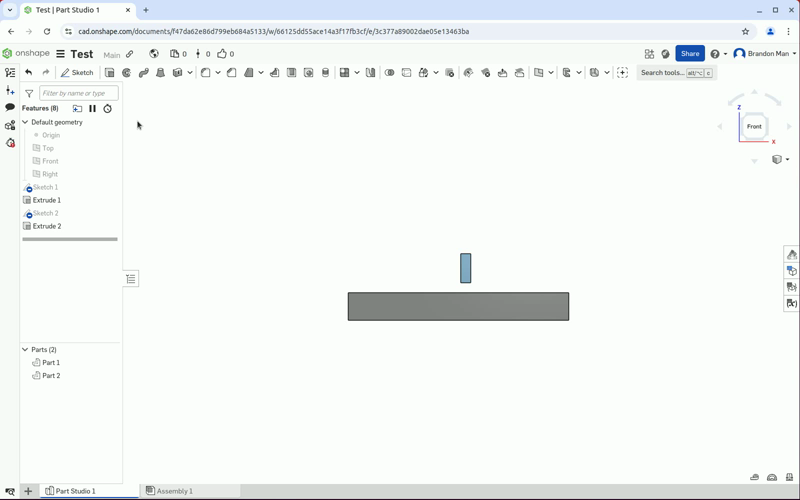
key(shift+h)
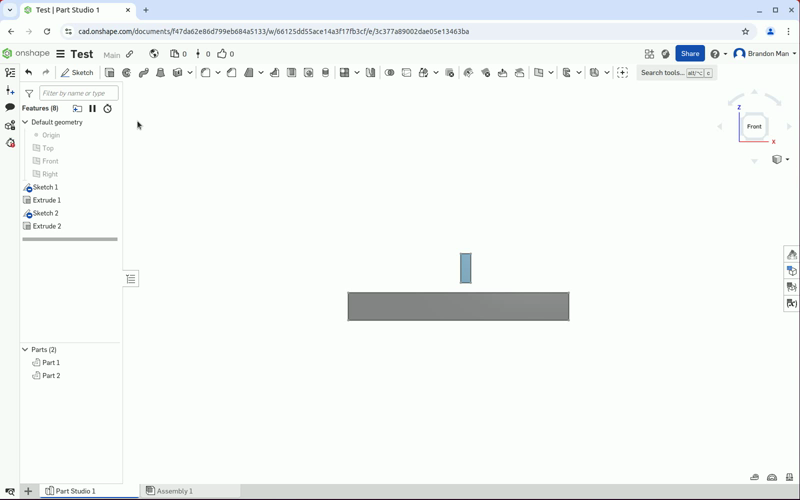
key(shift+7)
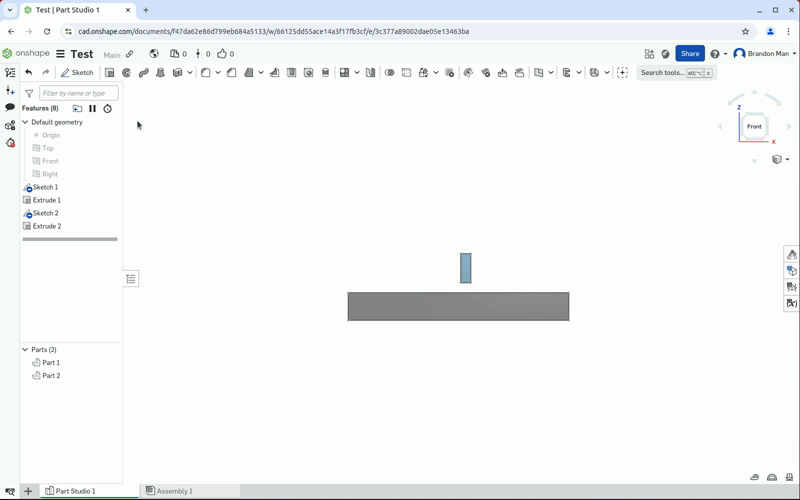
key(left, 2)
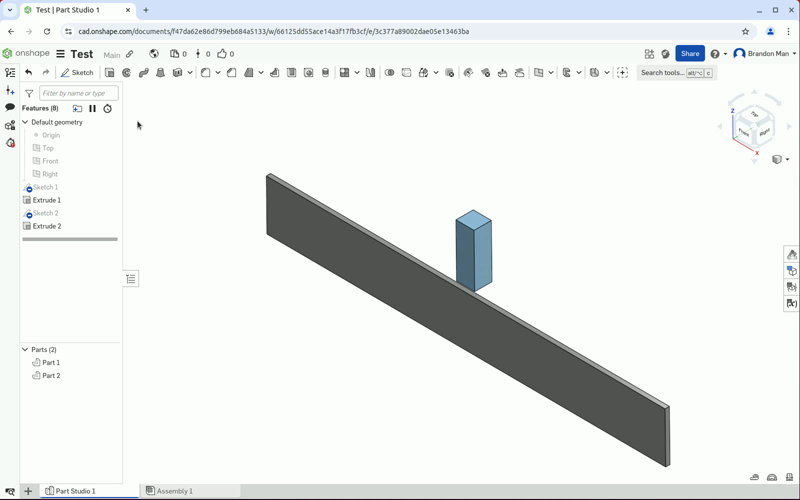
key(down, 2)
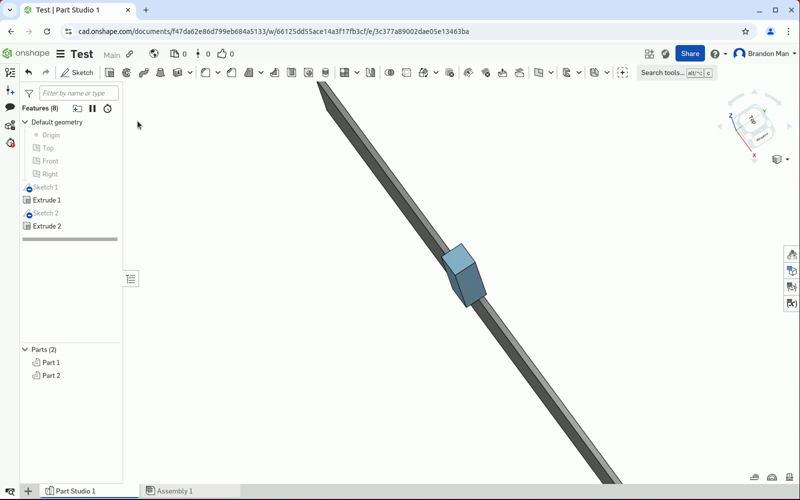
key(up, 2)
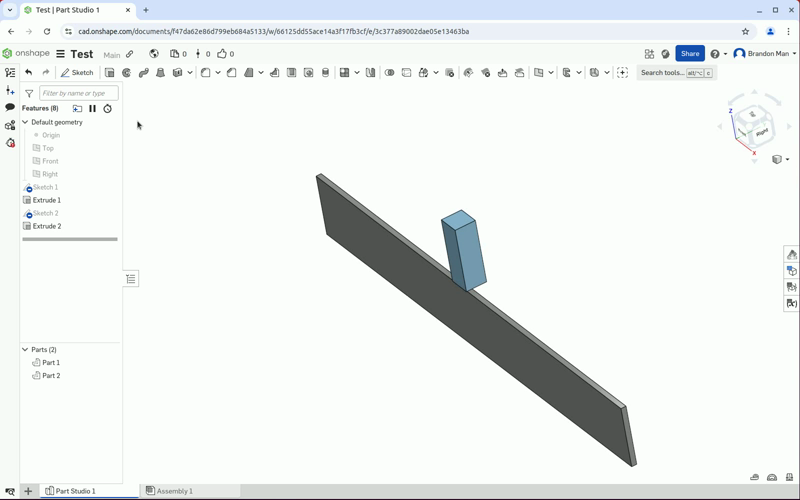
key(right, 2)
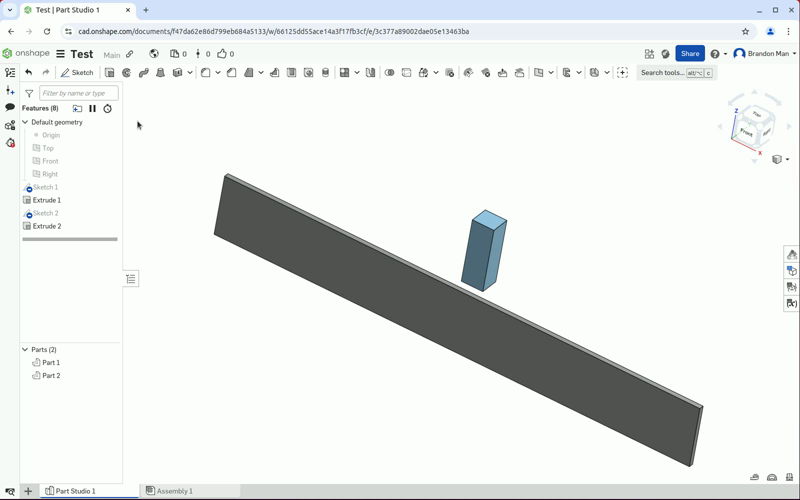
mouse_move(73, 189)
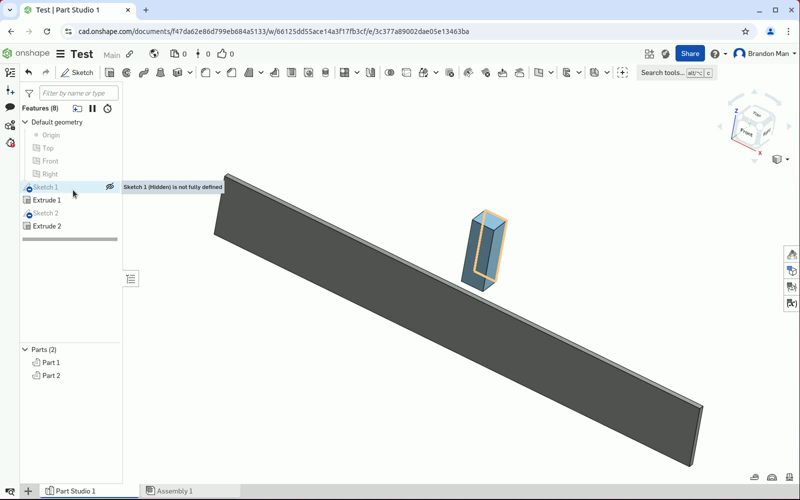
click(73, 189)